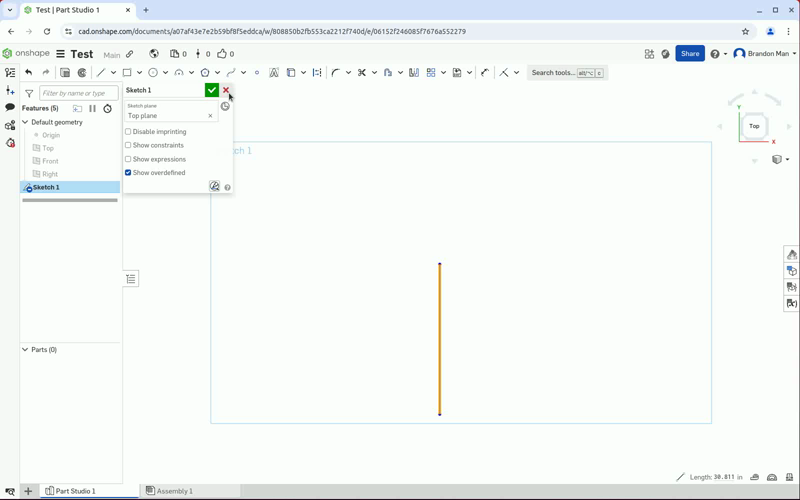
key(shift+h)
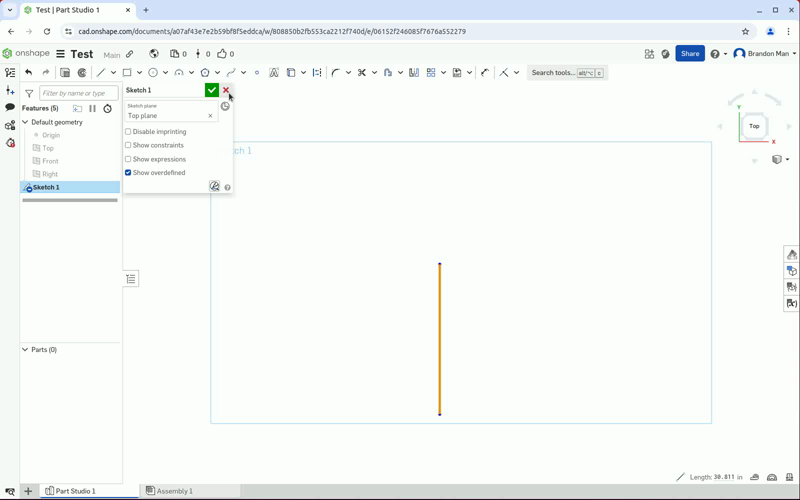
key(shift+s)
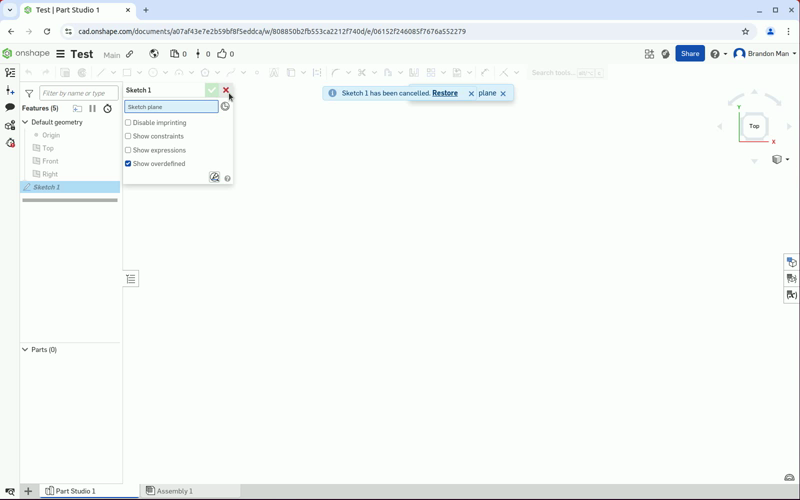
mouse_move(73, 150)
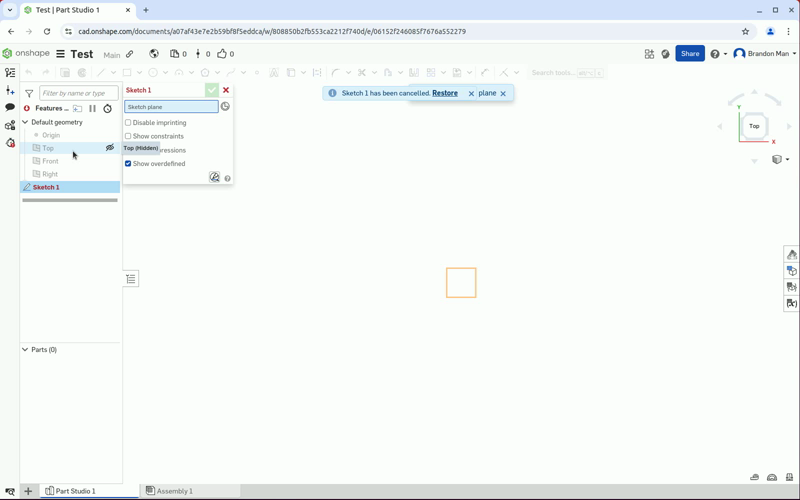
click(73, 150)
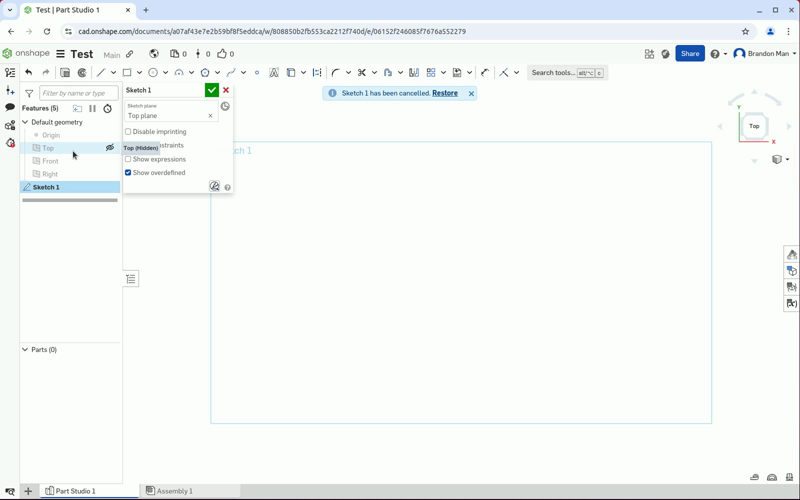
mouse_move(73, 352)
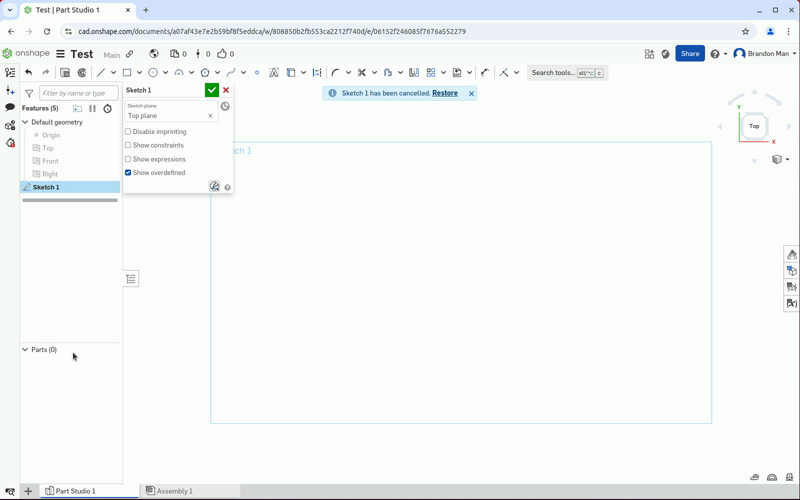
key(y)
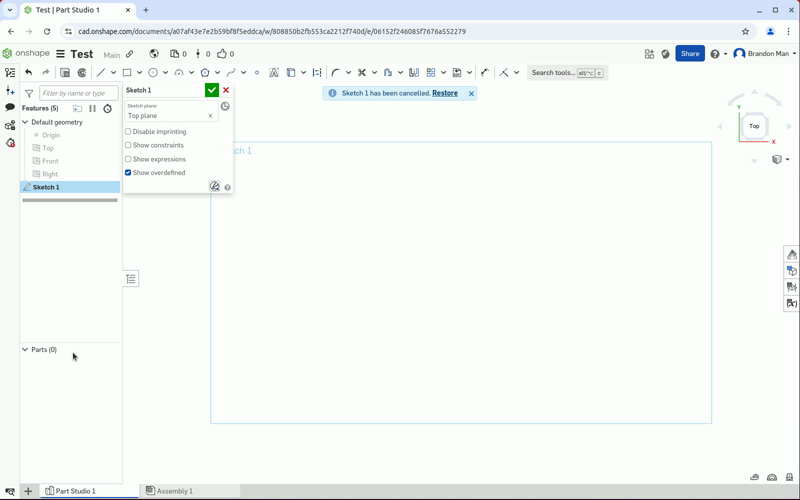
key(c)
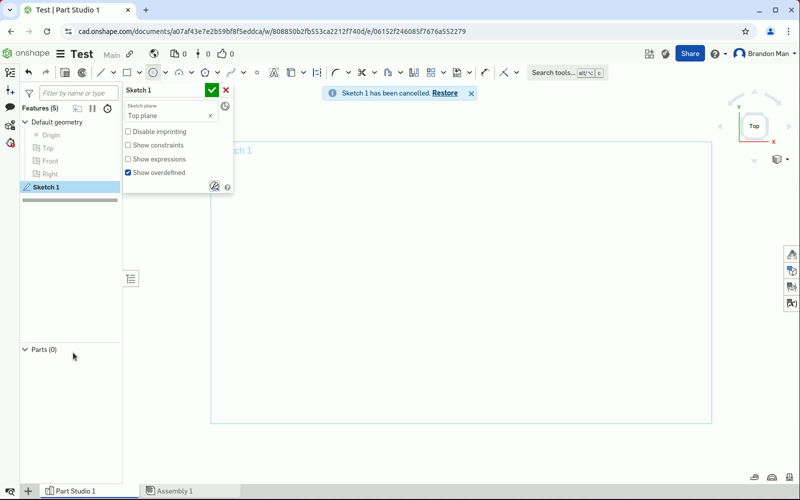
key_down(shift)
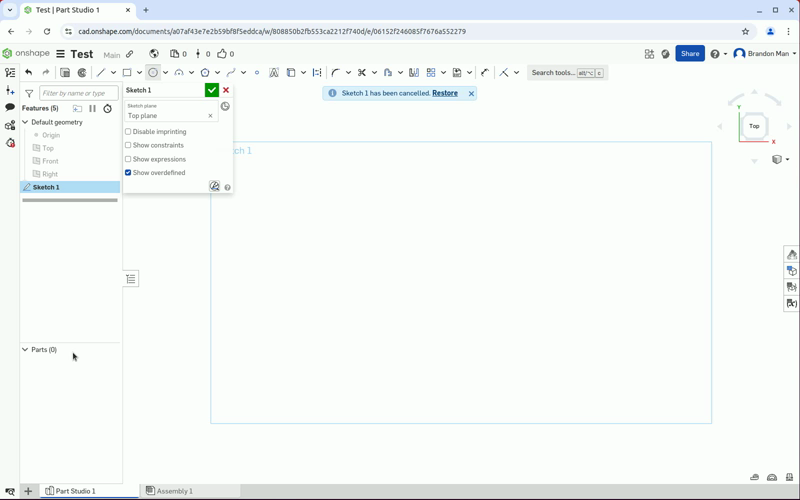
mouse_move(461, 282)
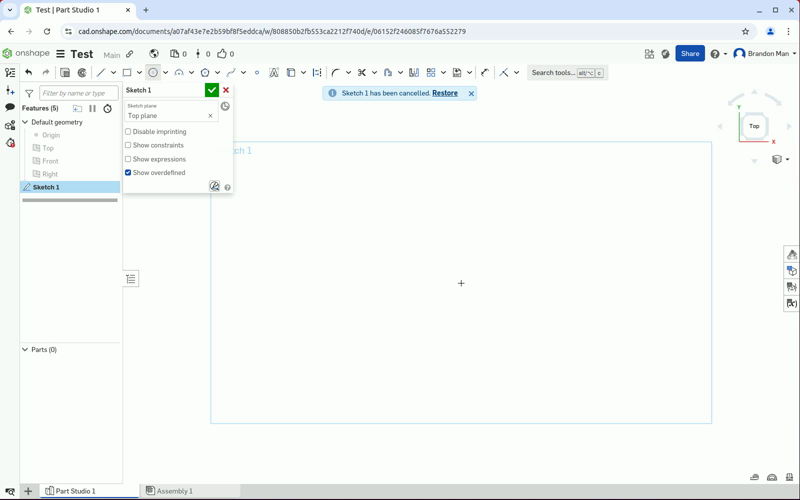
click(461, 282)
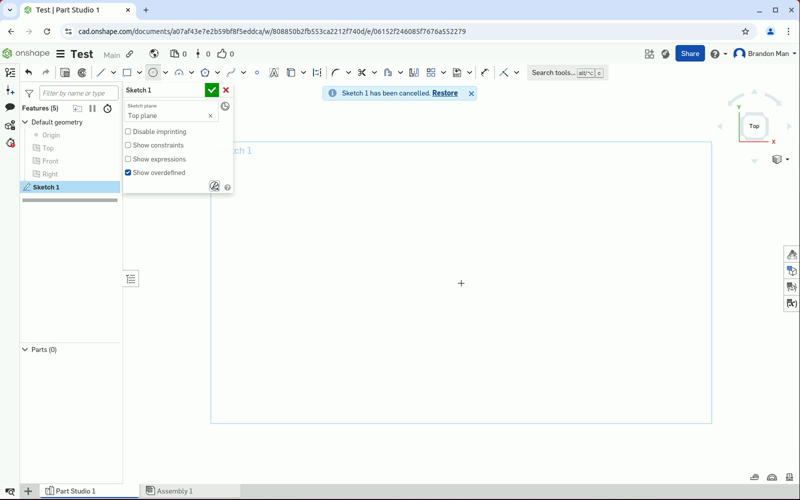
key_up(shift)
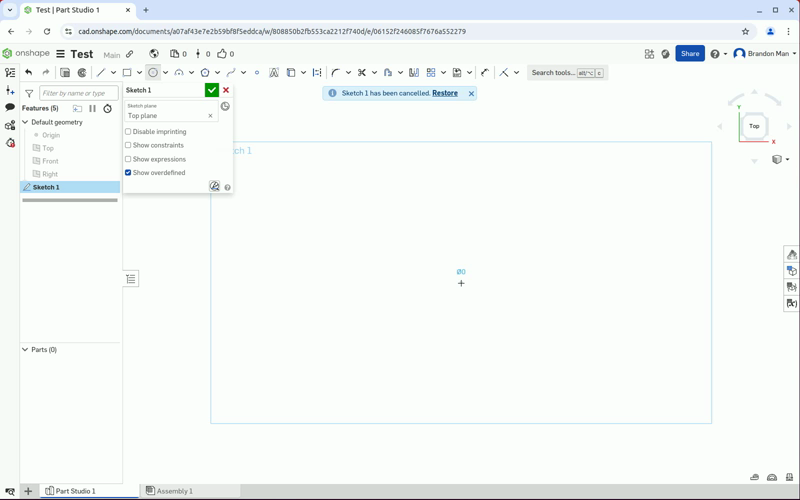
mouse_move(574, 282)
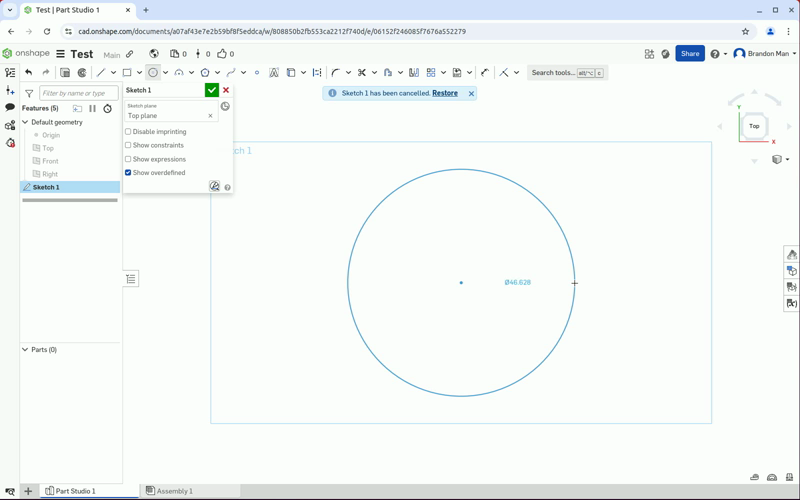
click(574, 282)
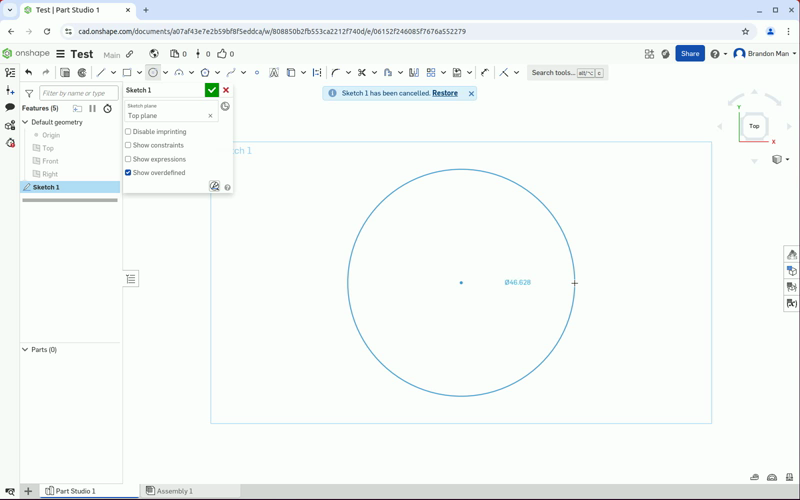
key(esc)
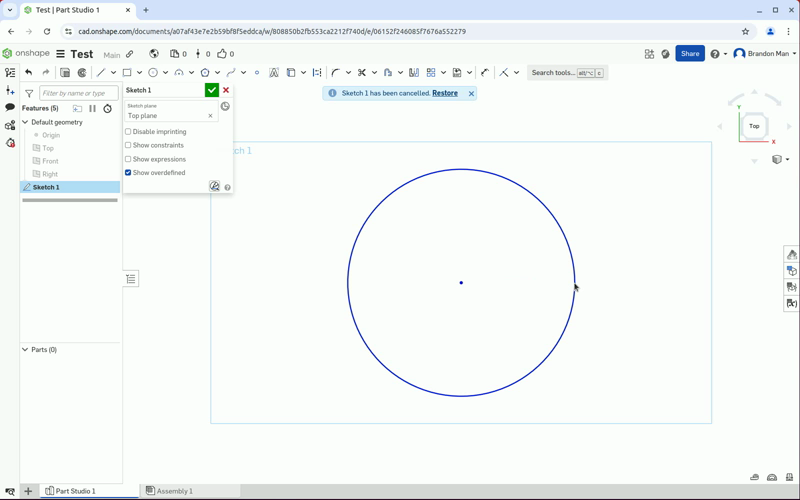
mouse_move(493, 343)
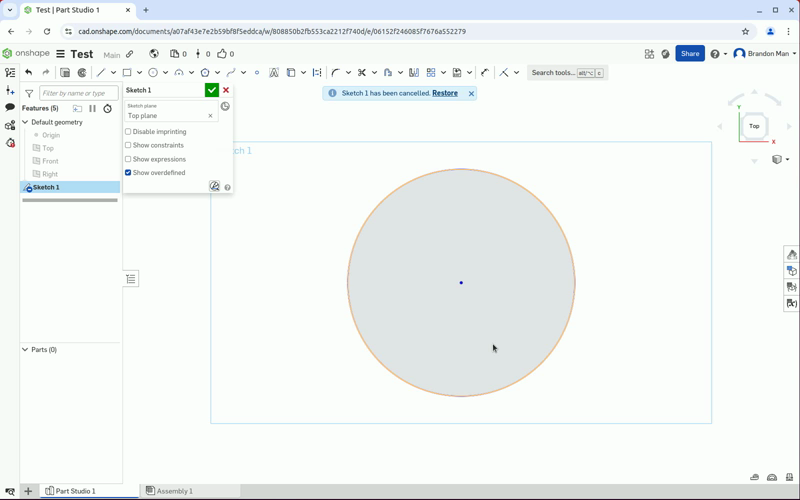
click(493, 343)
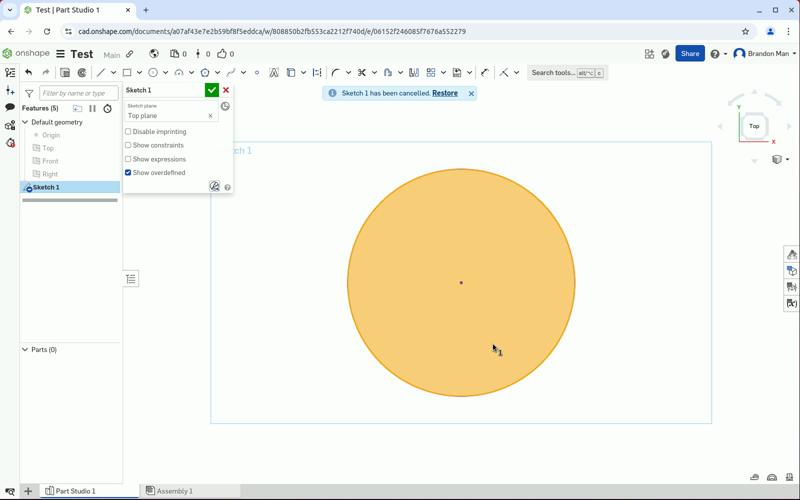
mouse_move(73, 352)
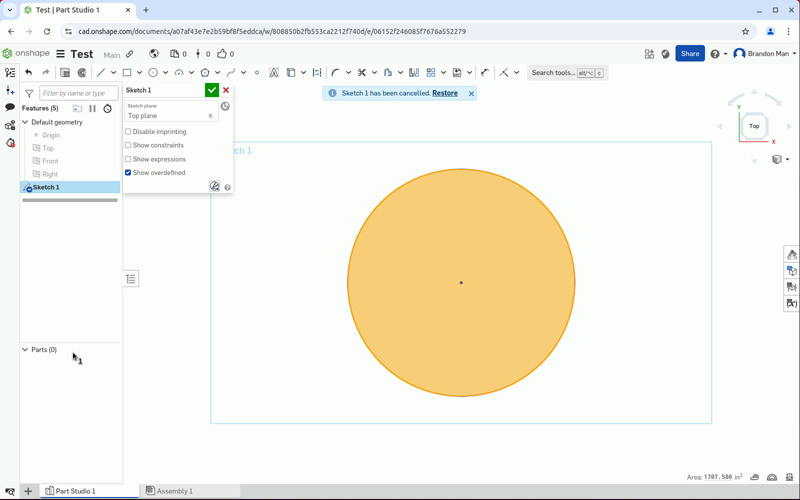
key(shift+y)
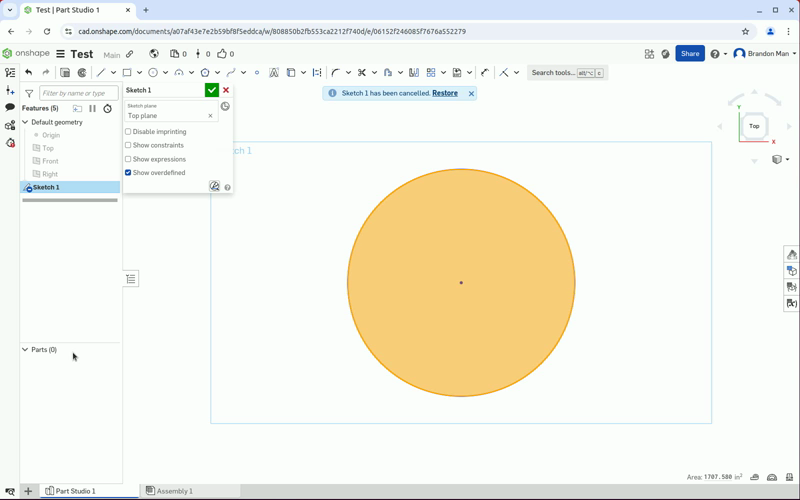
key(shift+e)
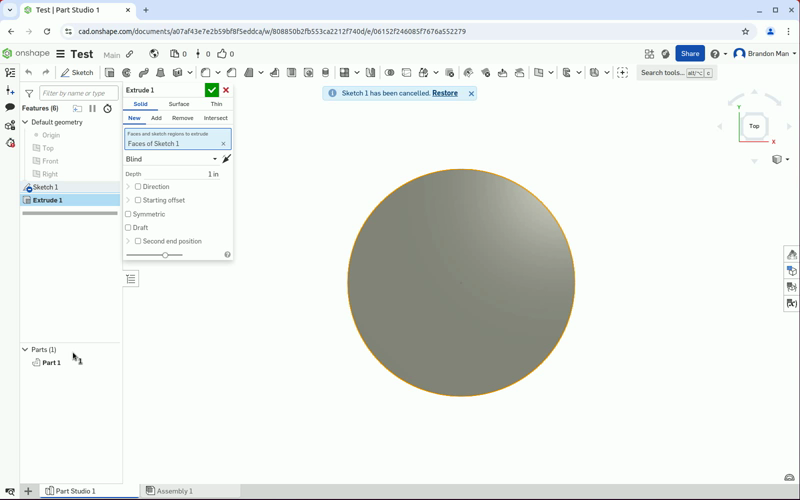
mouse_move(143, 106)
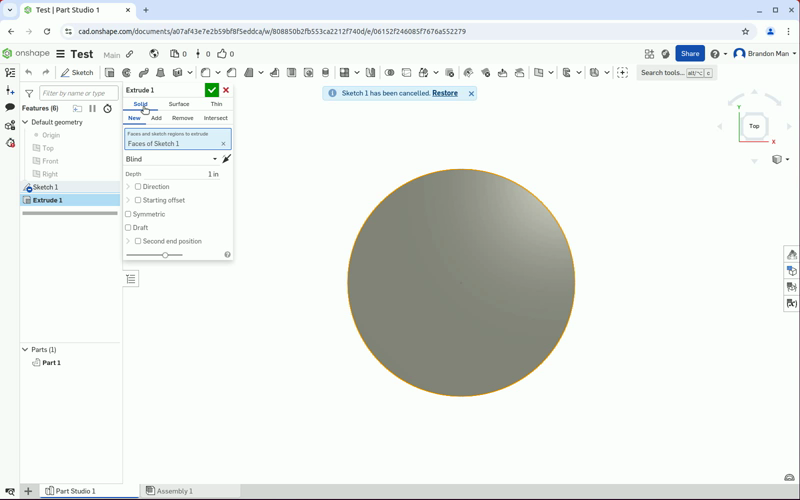
click(143, 106)
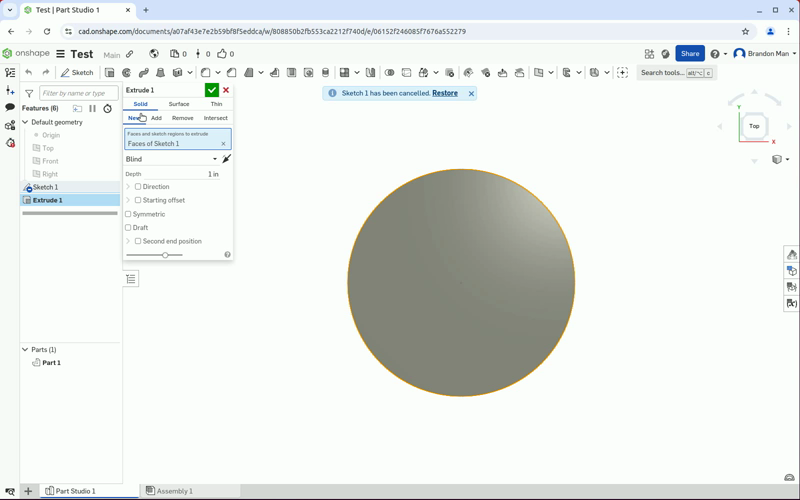
mouse_move(137, 120)
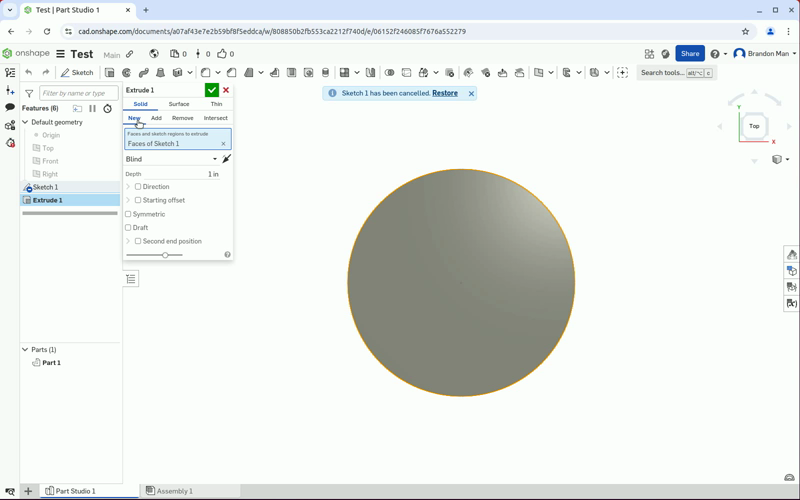
click(137, 120)
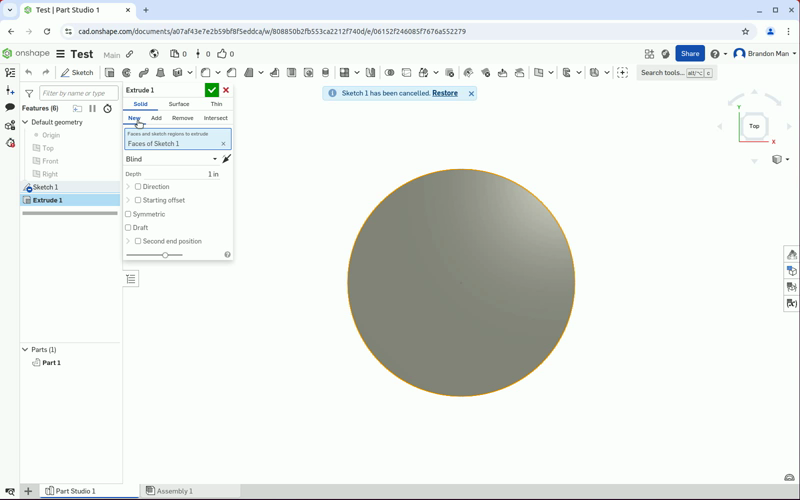
key(tab, 4)
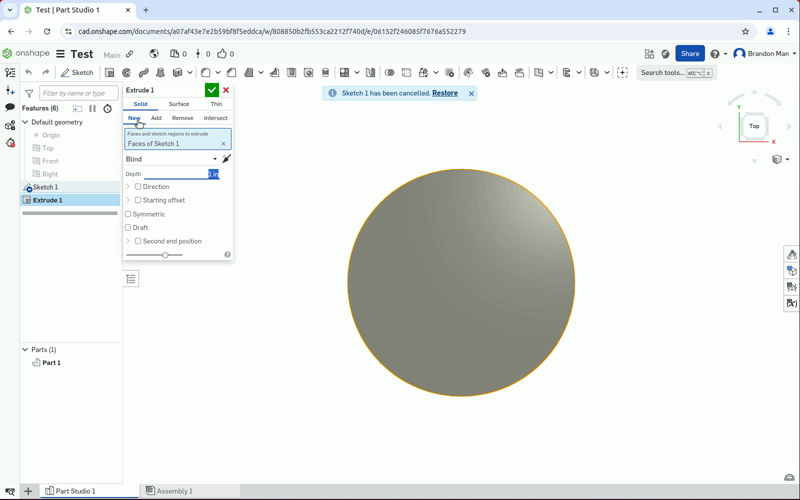
text(2.889)
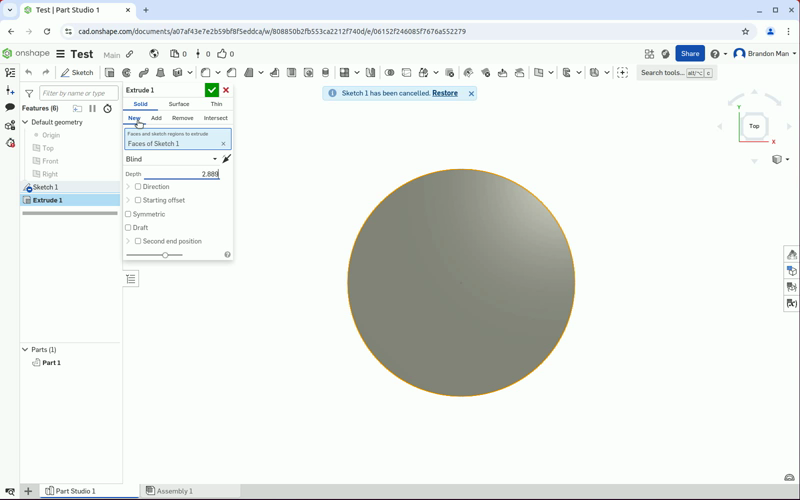
key(enter)
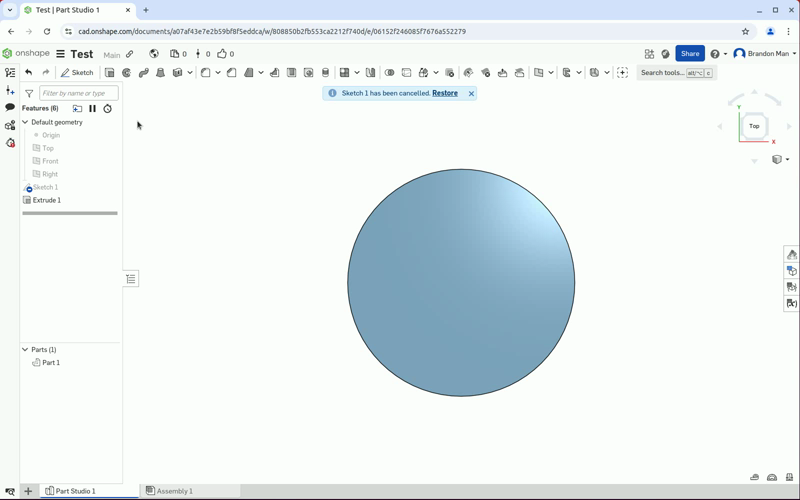
key(shift+h)
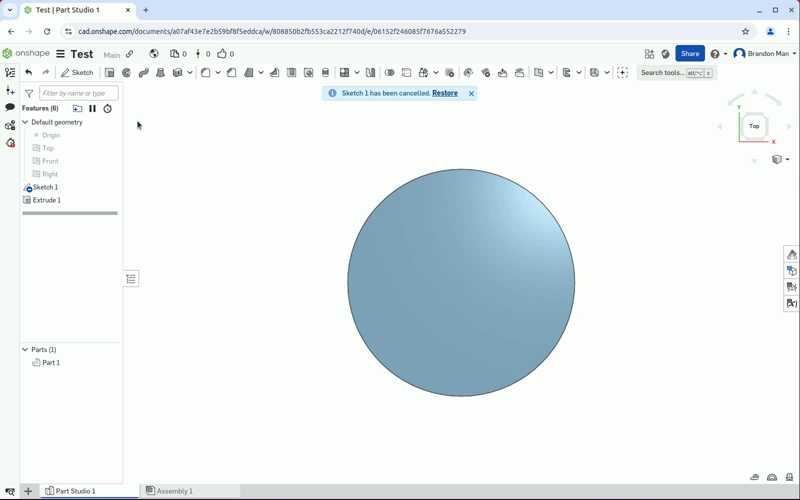
key(shift+h)
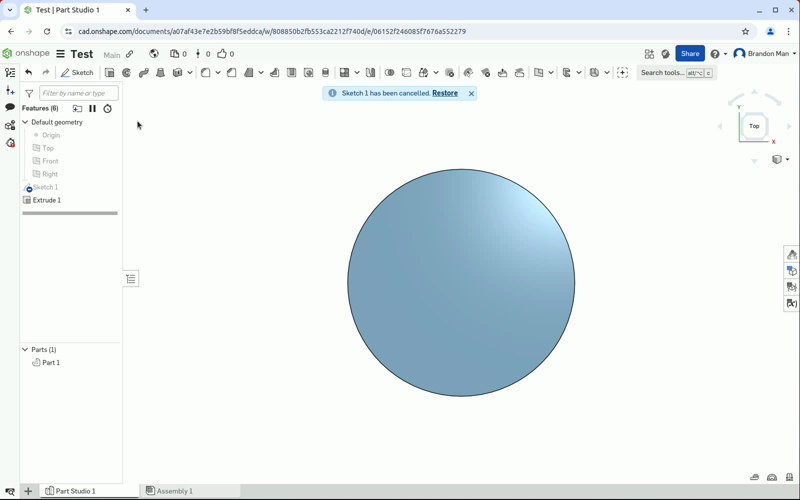
mouse_move(73, 189)
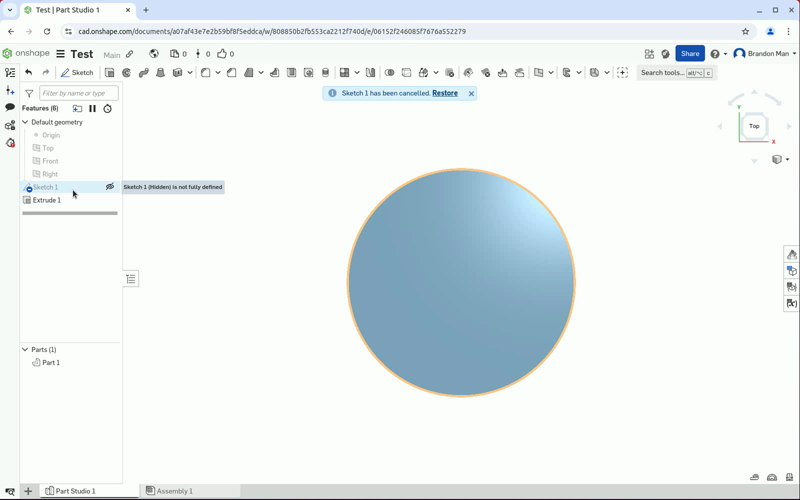
click(73, 189)
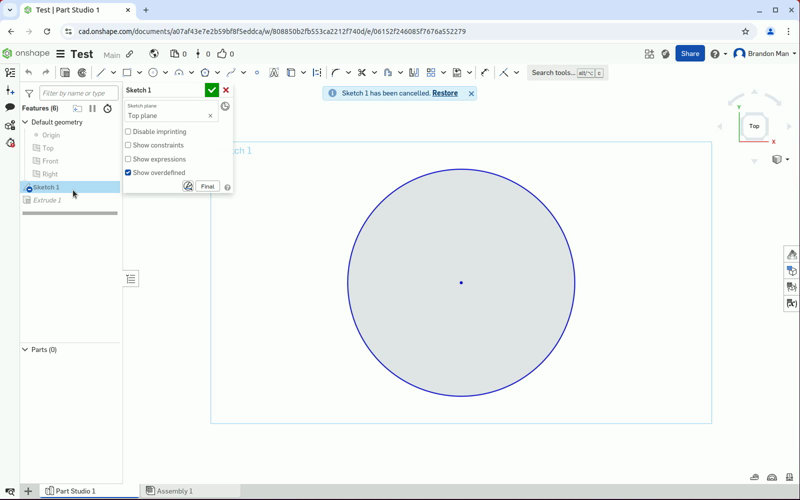
mouse_move(229, 92)
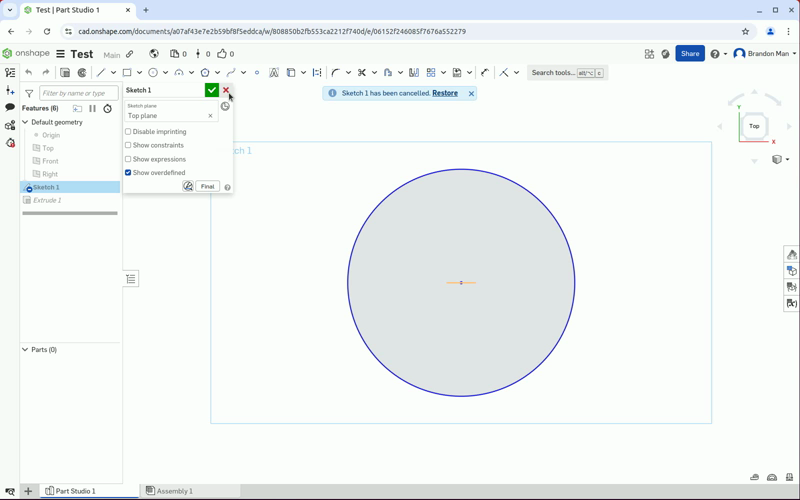
click(229, 92)
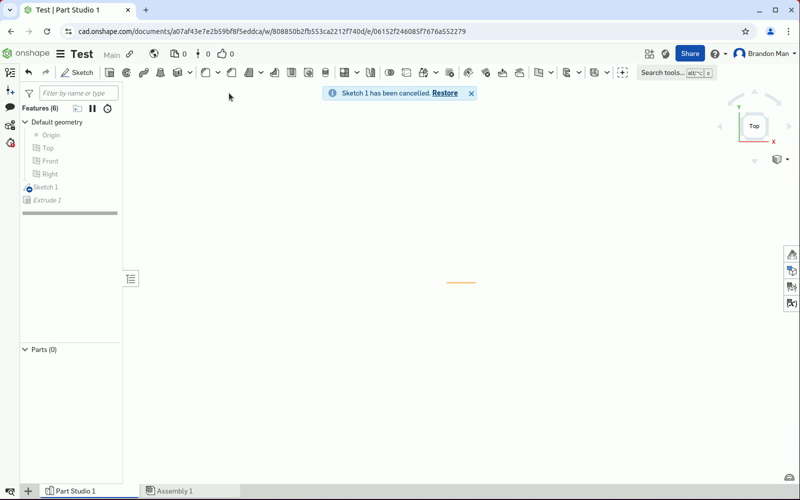
mouse_move(541, 75)
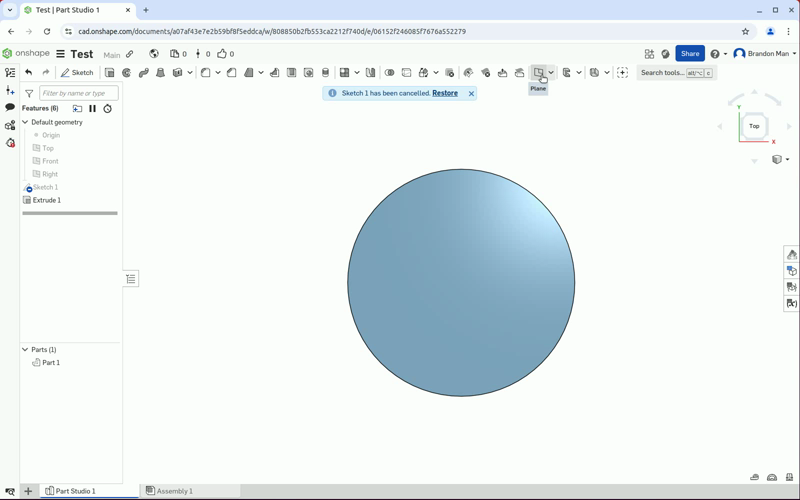
click(541, 75)
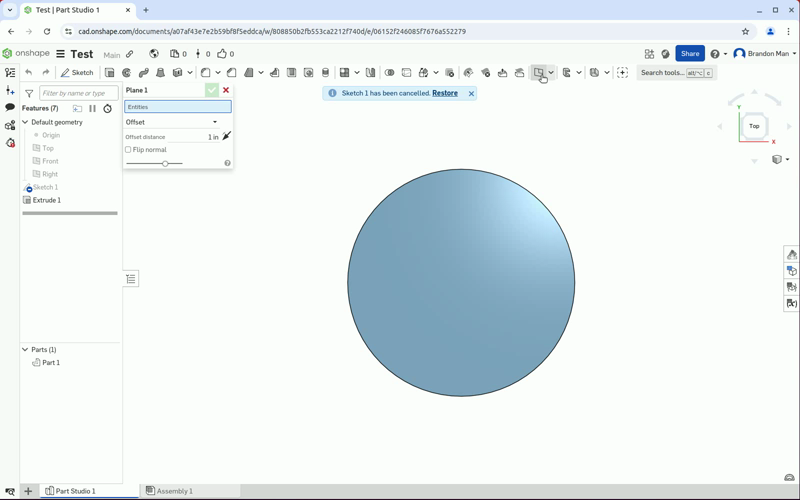
mouse_move(73, 150)
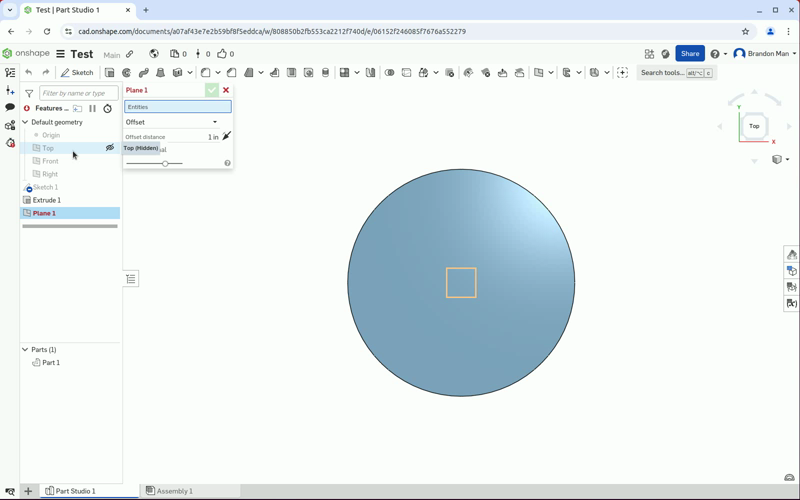
click(73, 150)
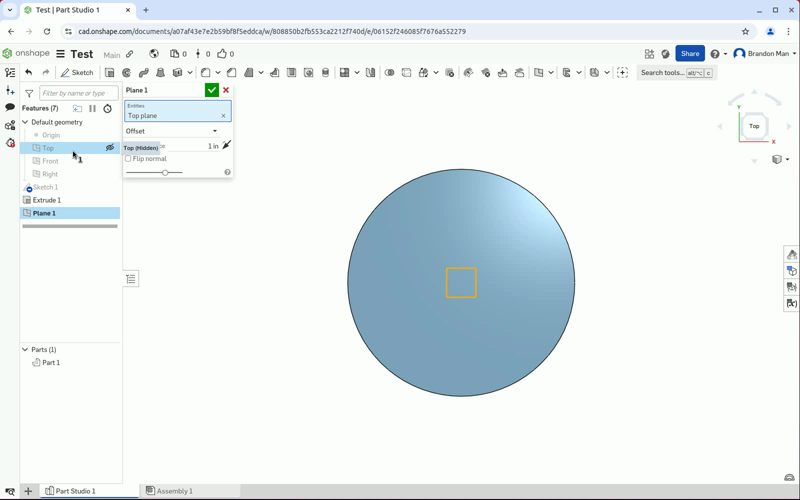
key(tab, 2)
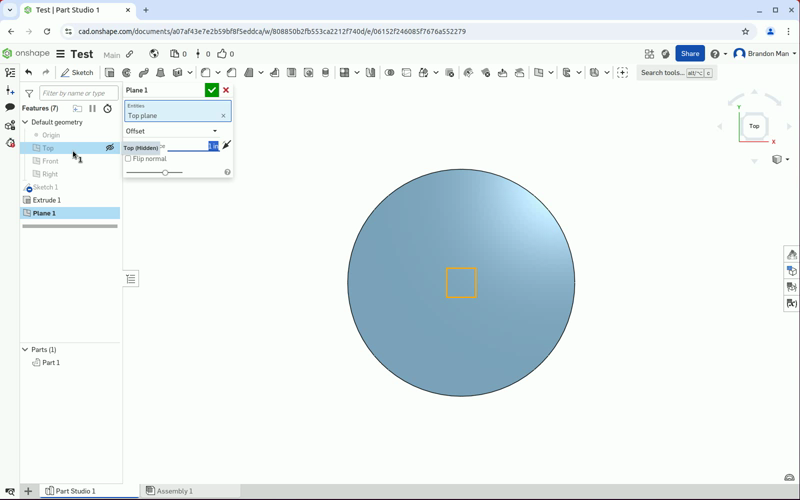
text(2.896)
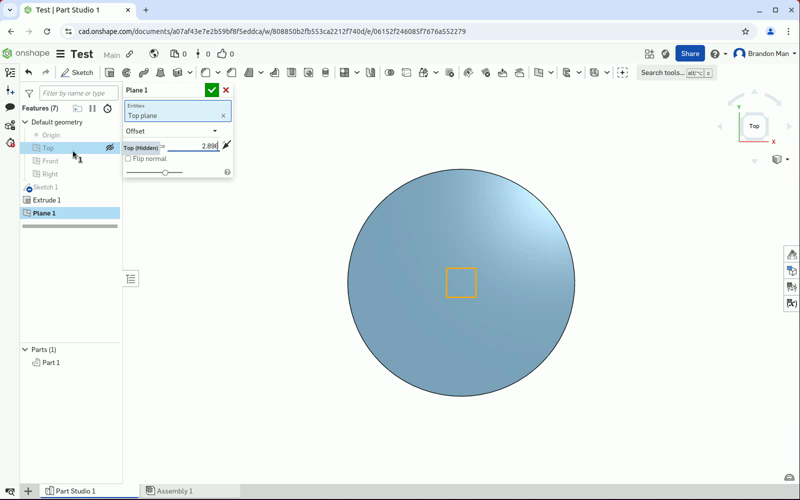
key(enter, 2)
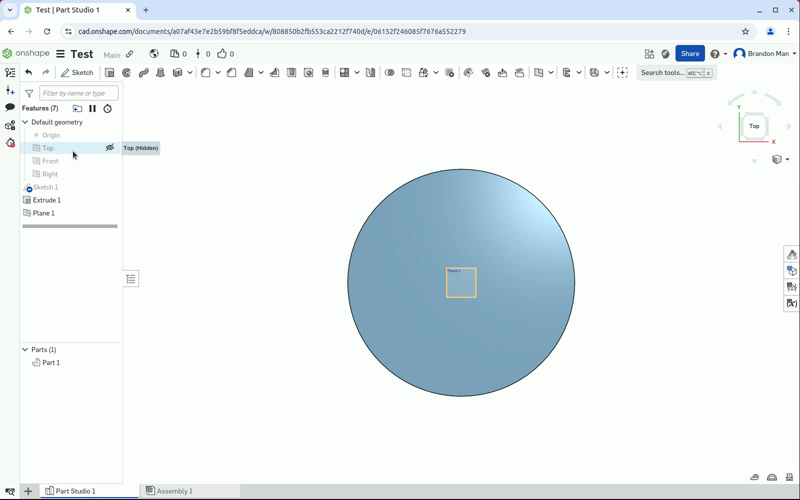
key(shift+s)
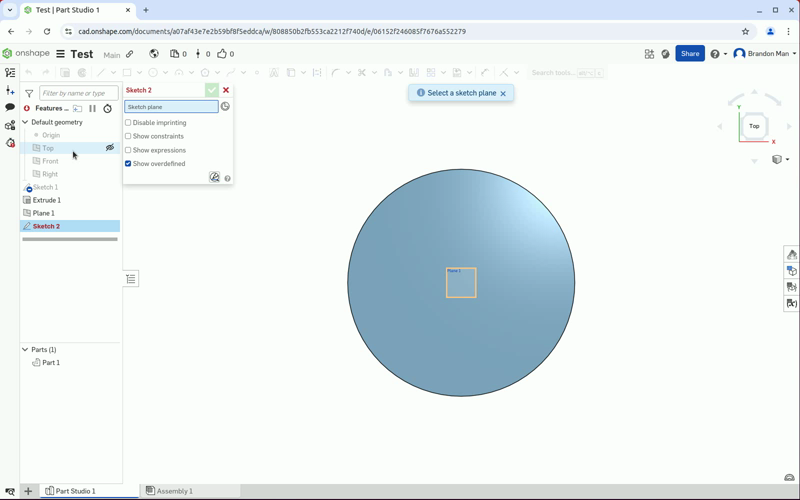
mouse_move(73, 215)
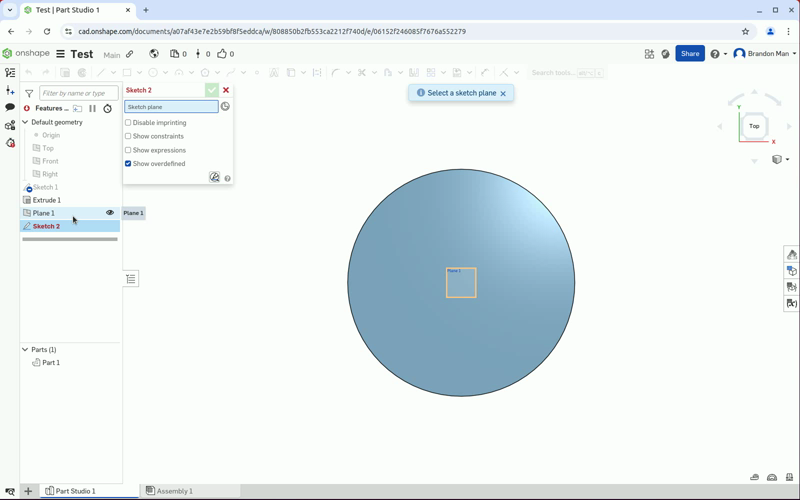
click(73, 215)
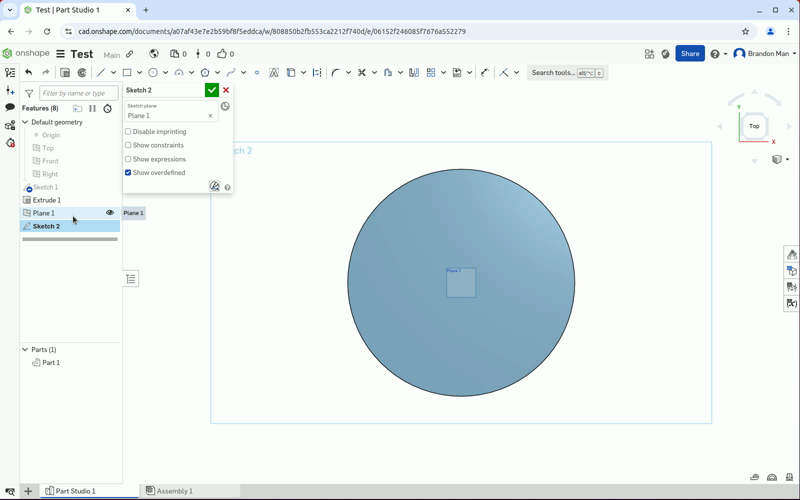
mouse_move(73, 352)
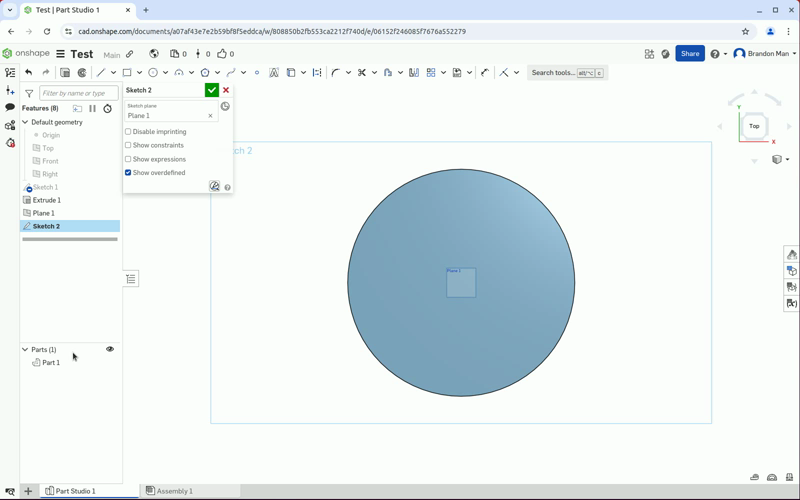
key(y)
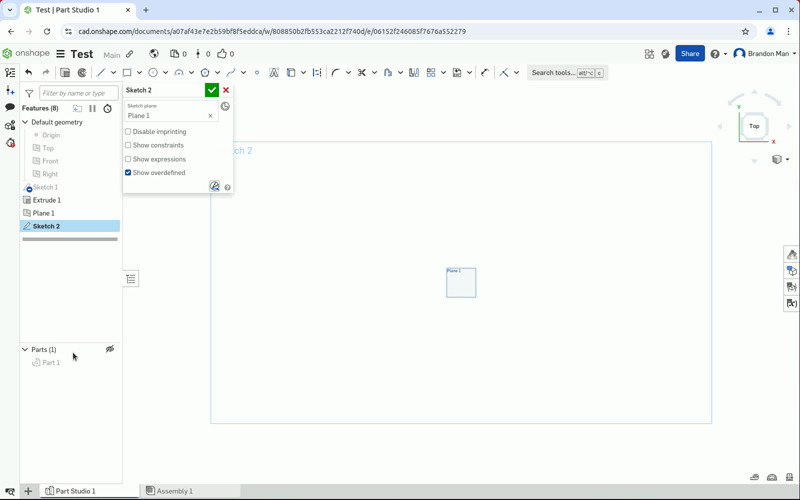
key(c)
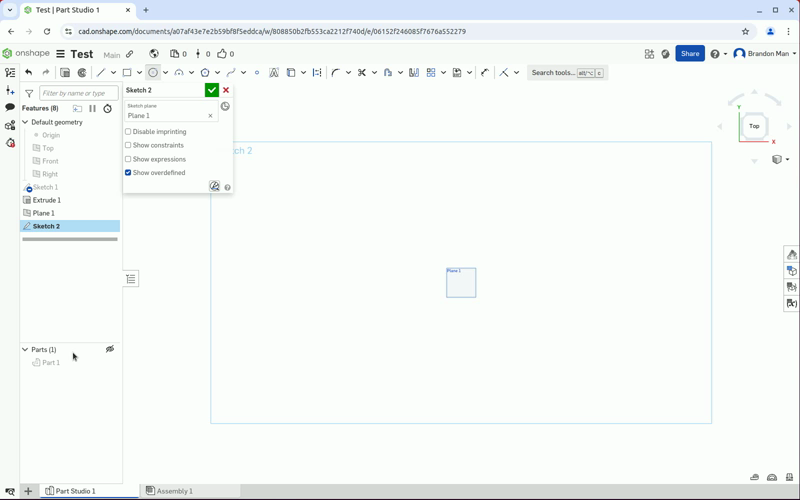
key_down(shift)
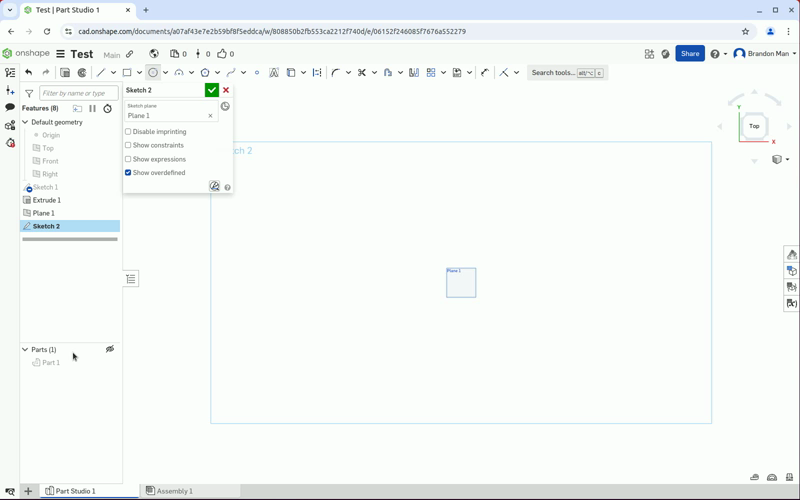
mouse_move(461, 226)
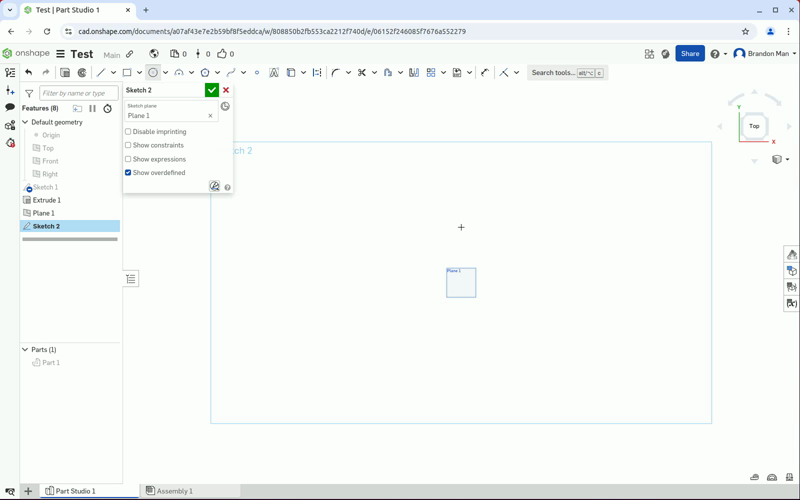
click(461, 226)
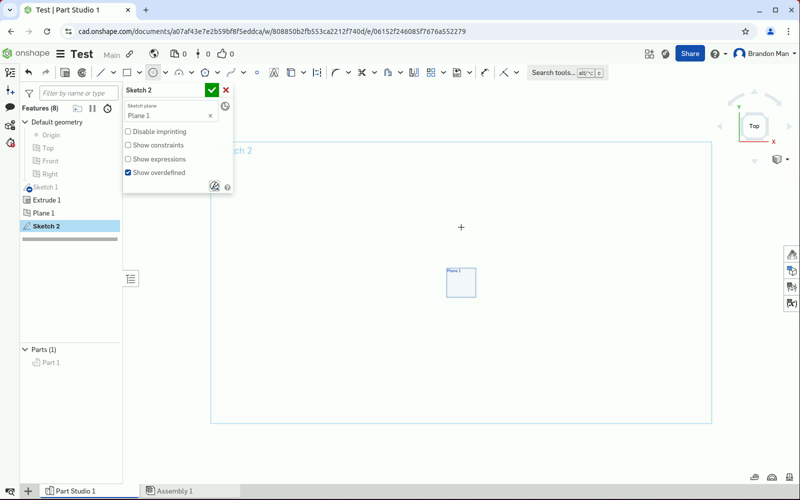
key_up(shift)
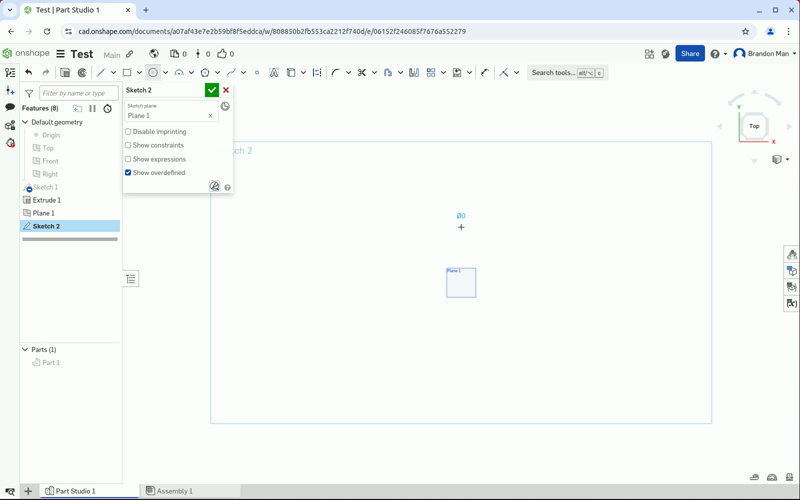
mouse_move(485, 226)
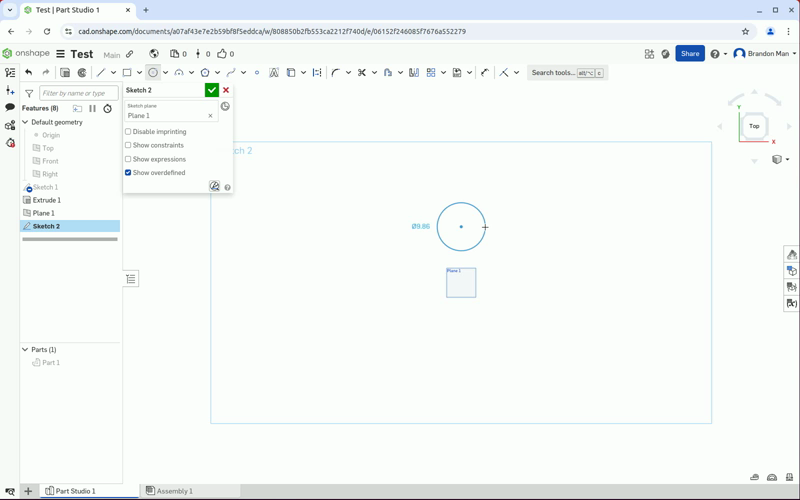
click(485, 226)
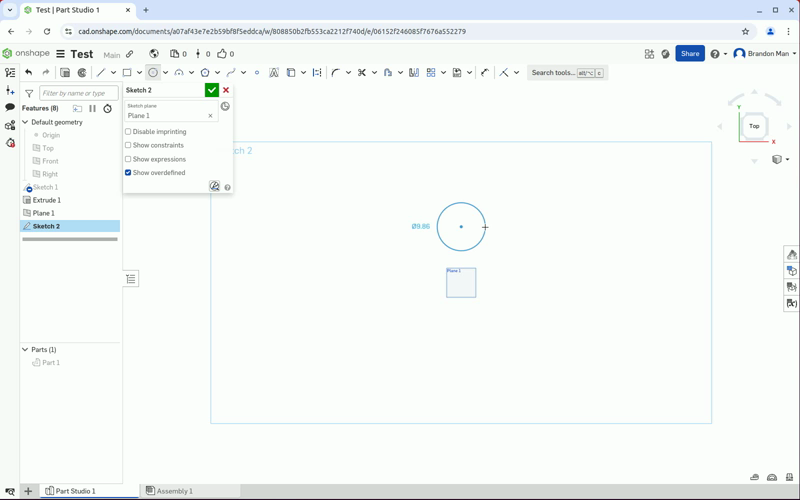
key(esc)
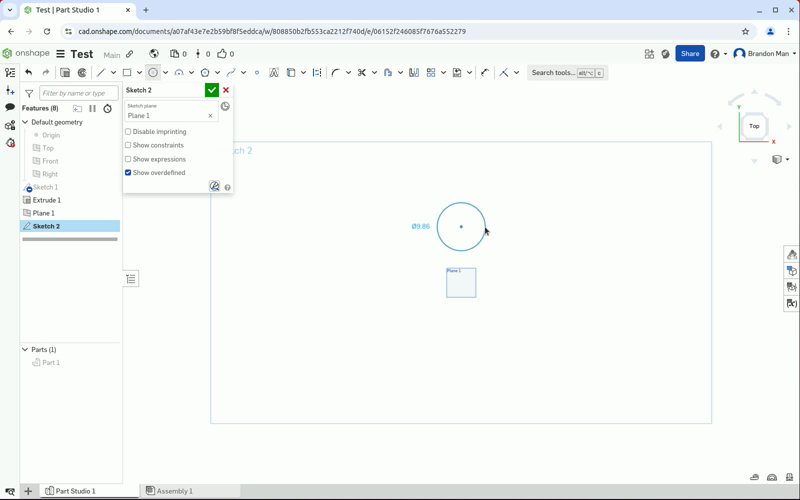
mouse_move(467, 220)
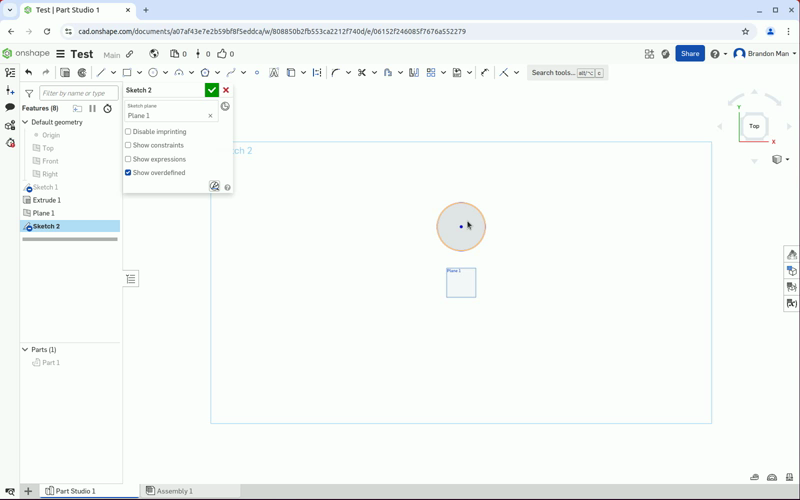
click(467, 220)
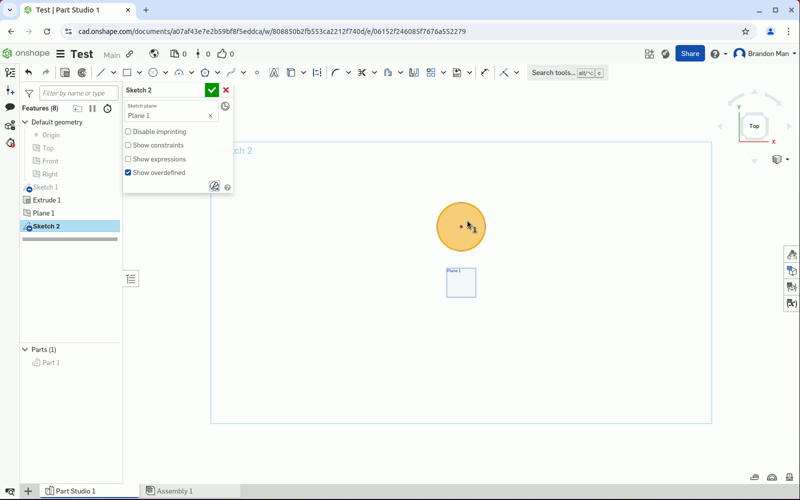
mouse_move(73, 352)
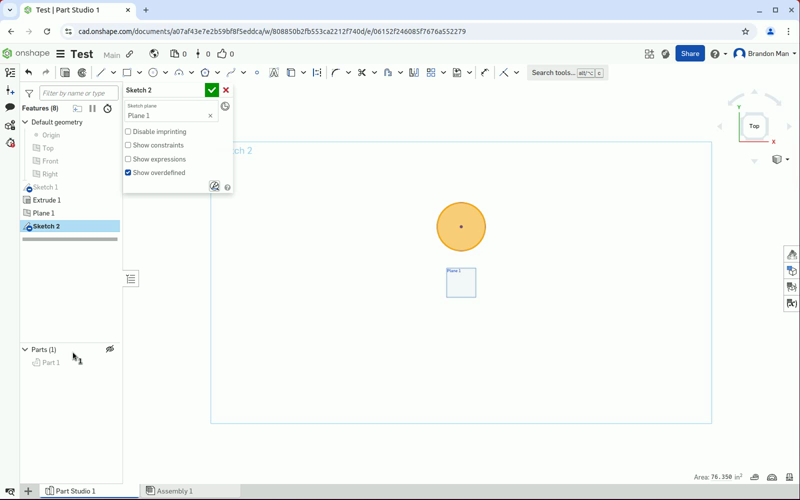
key(shift+y)
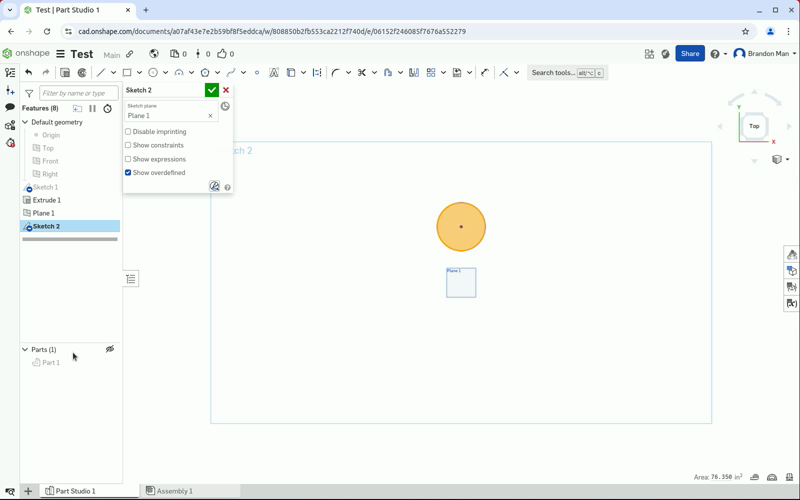
key(shift+e)
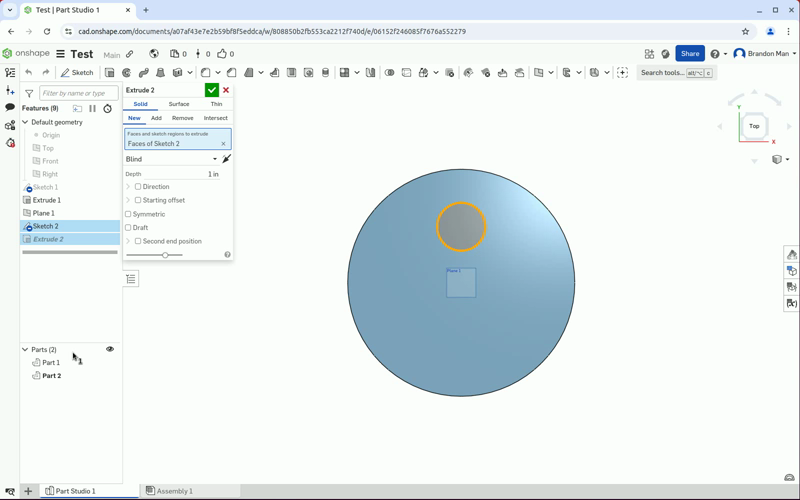
mouse_move(143, 106)
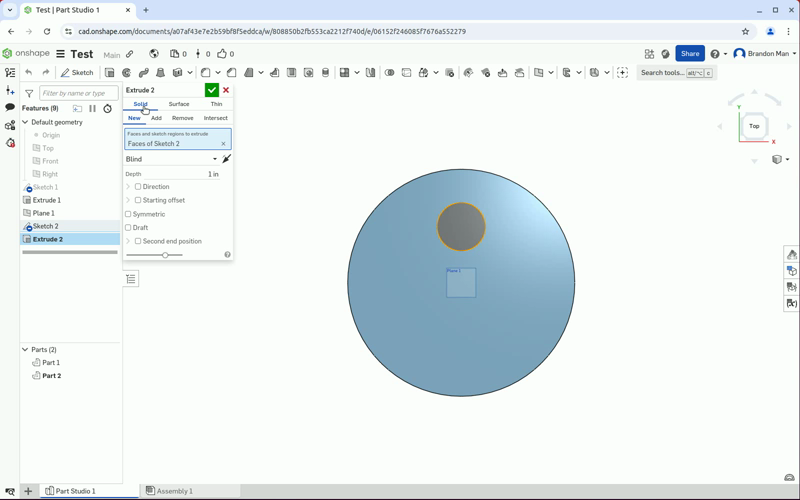
click(143, 106)
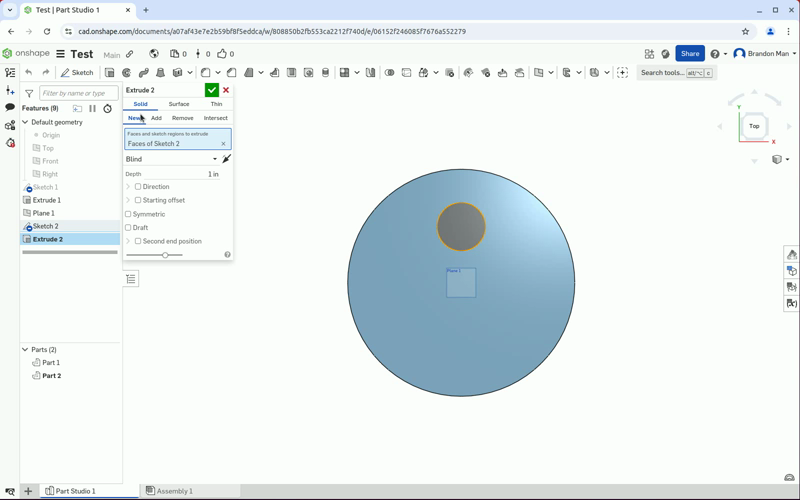
mouse_move(137, 120)
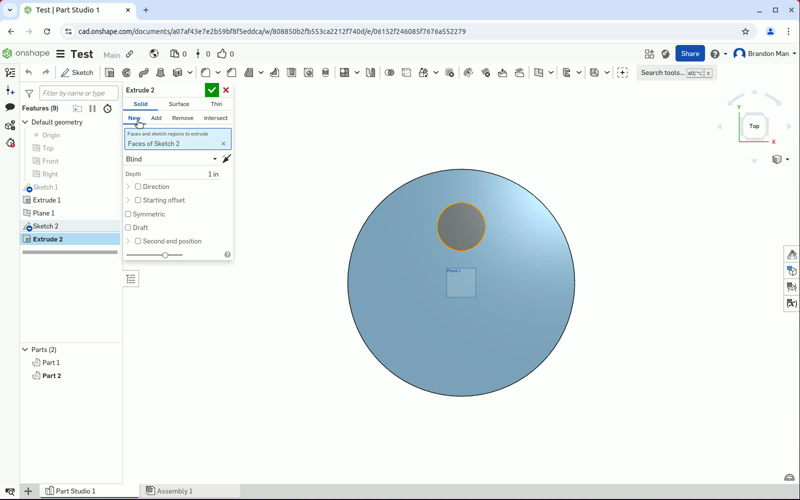
click(137, 120)
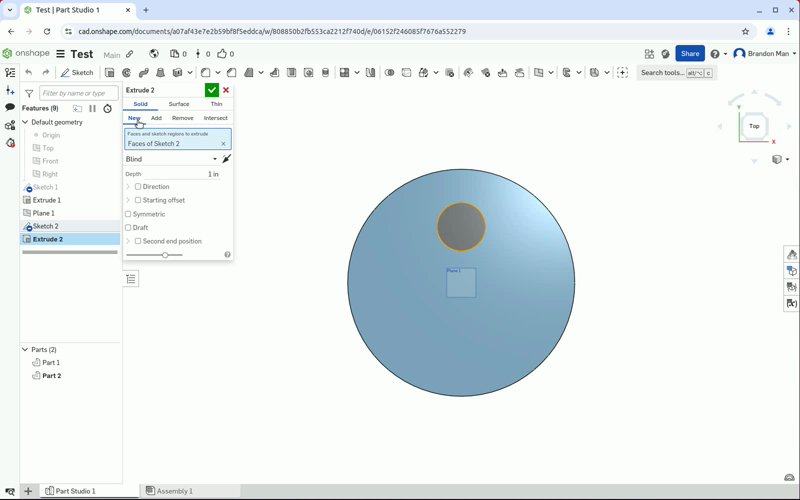
key(tab, 4)
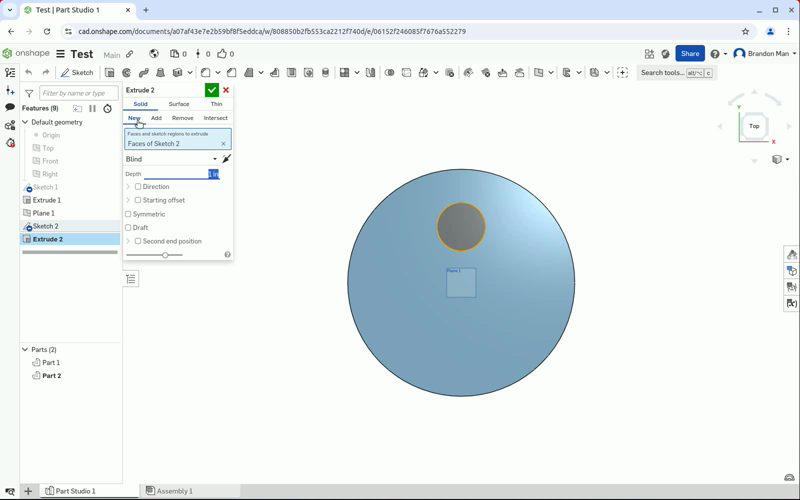
text(0.241)
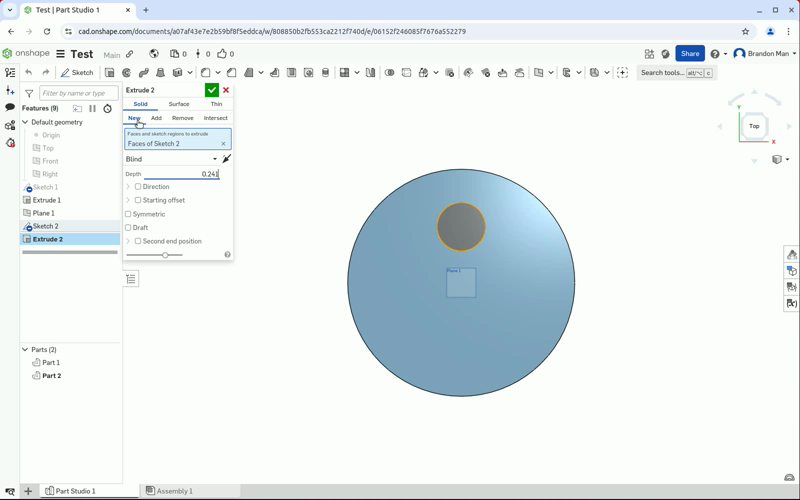
key(enter)
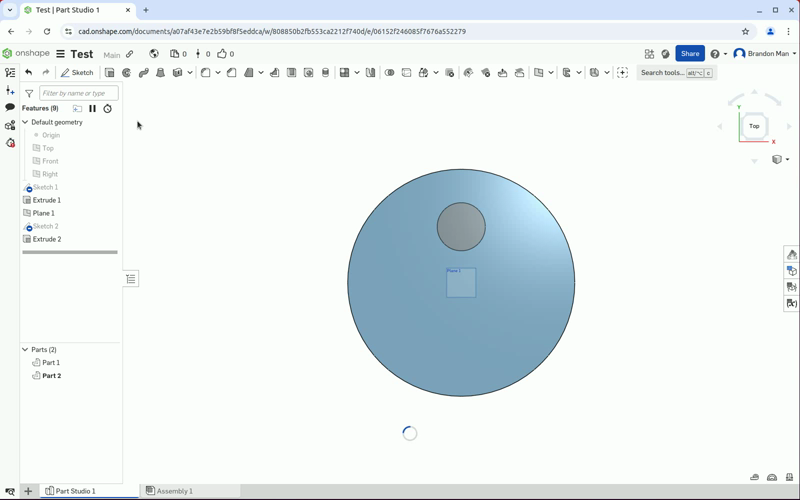
key(shift+h)
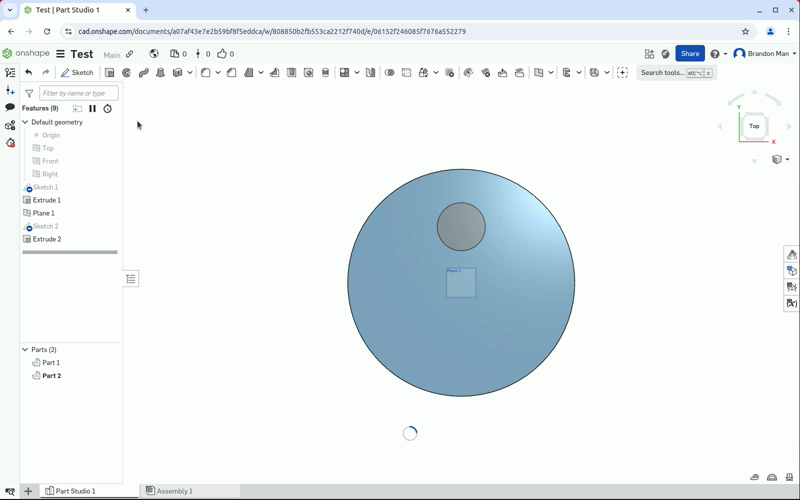
key(shift+h)
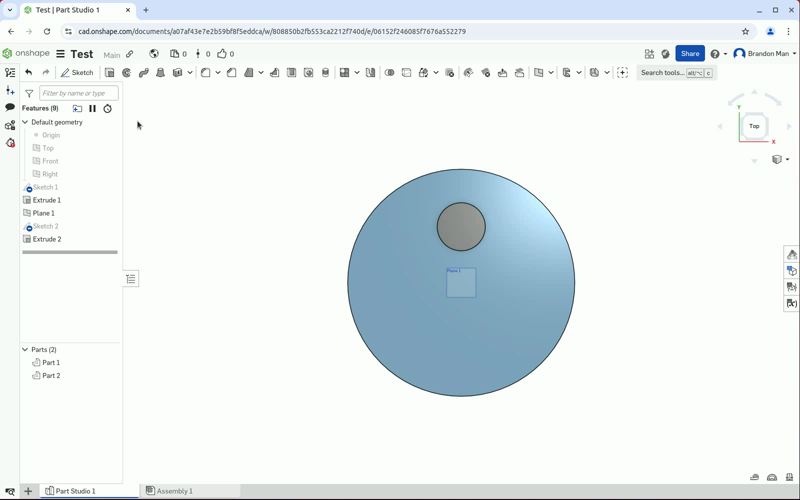
mouse_move(73, 189)
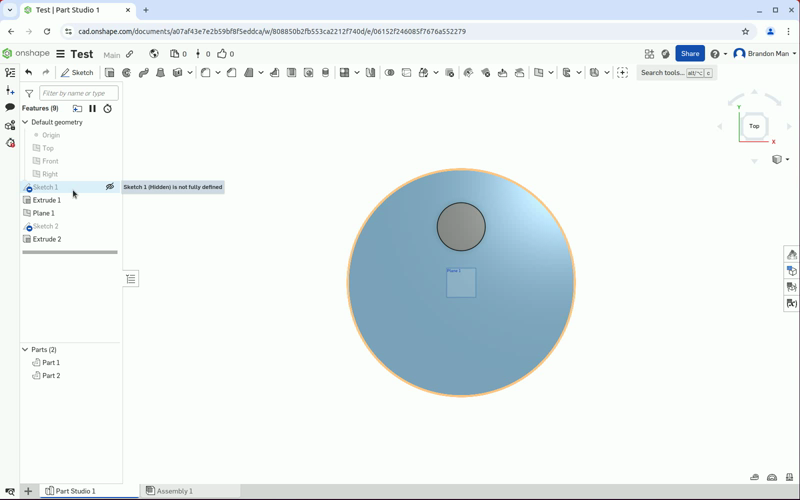
click(73, 189)
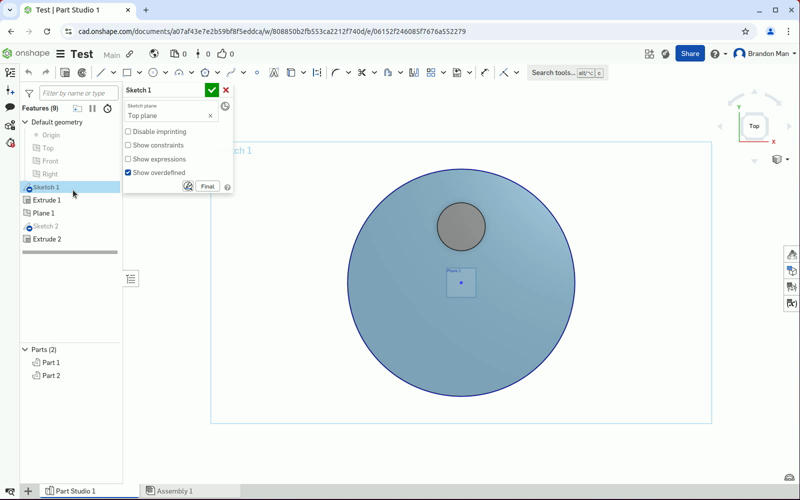
mouse_move(229, 92)
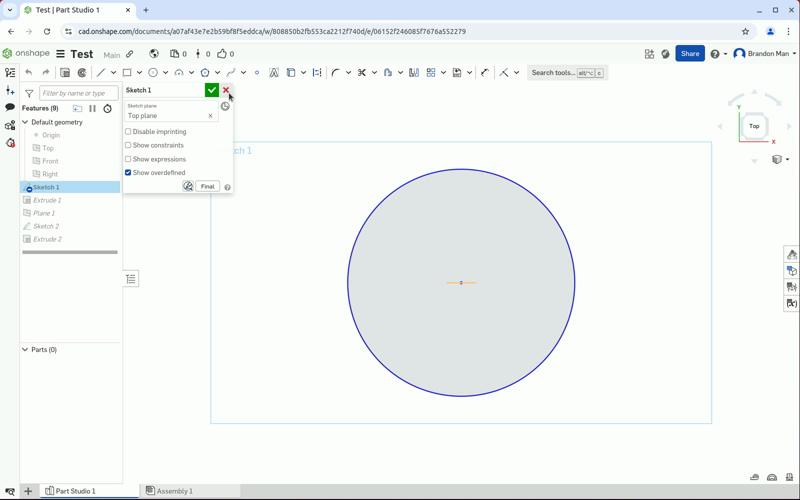
click(229, 92)
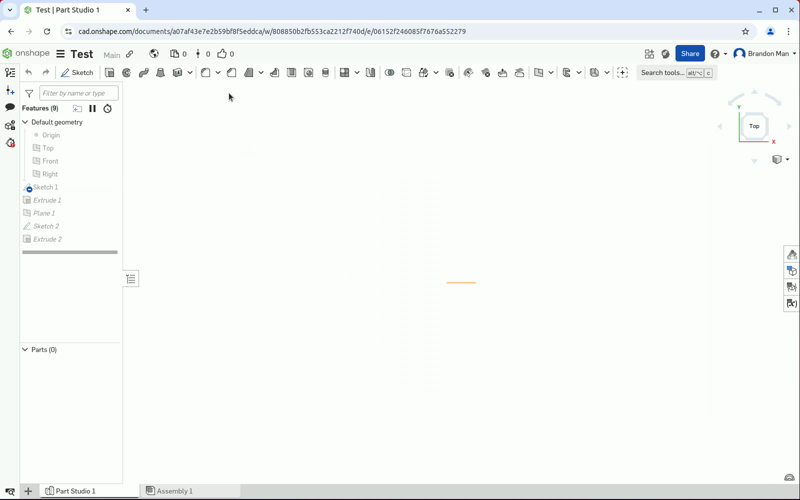
key(shift+s)
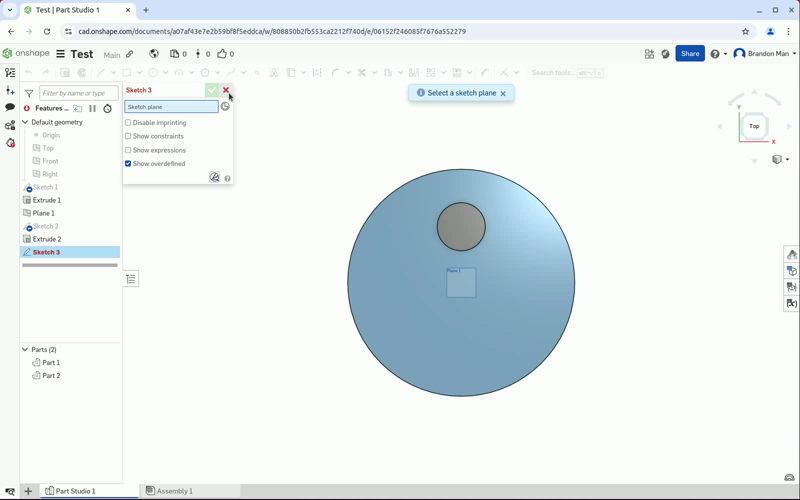
mouse_move(73, 215)
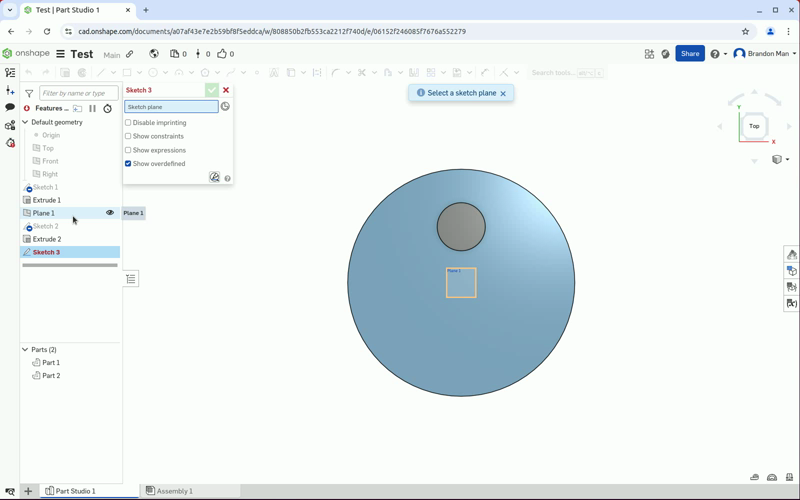
click(73, 215)
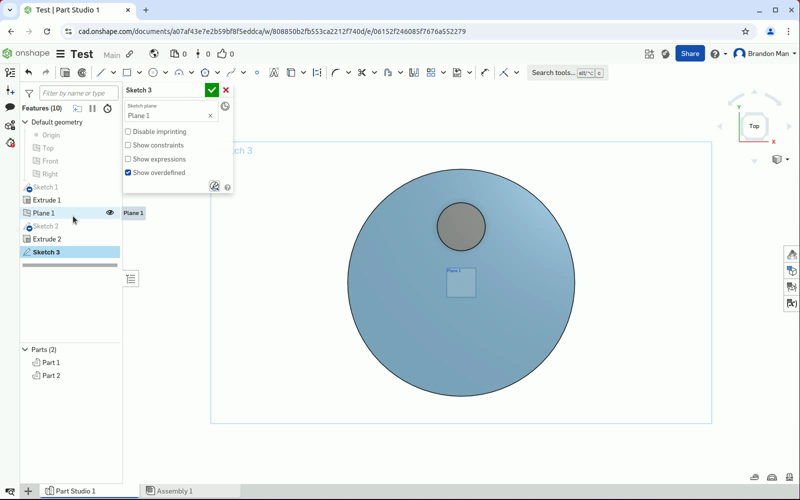
mouse_move(73, 352)
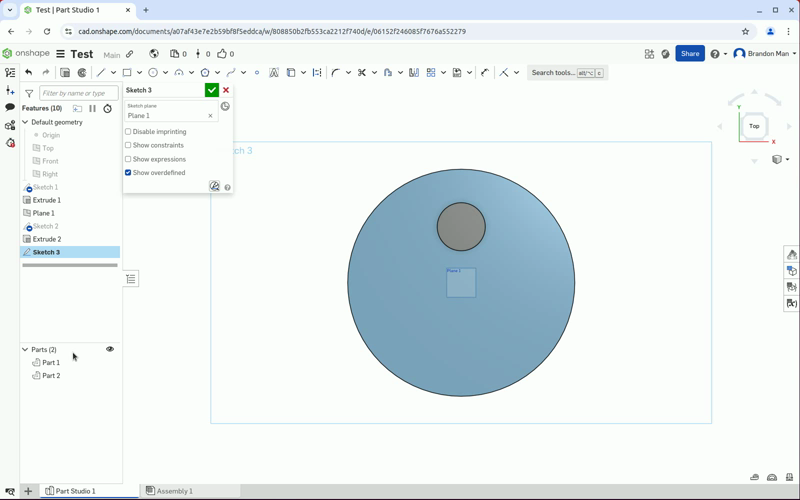
key(y)
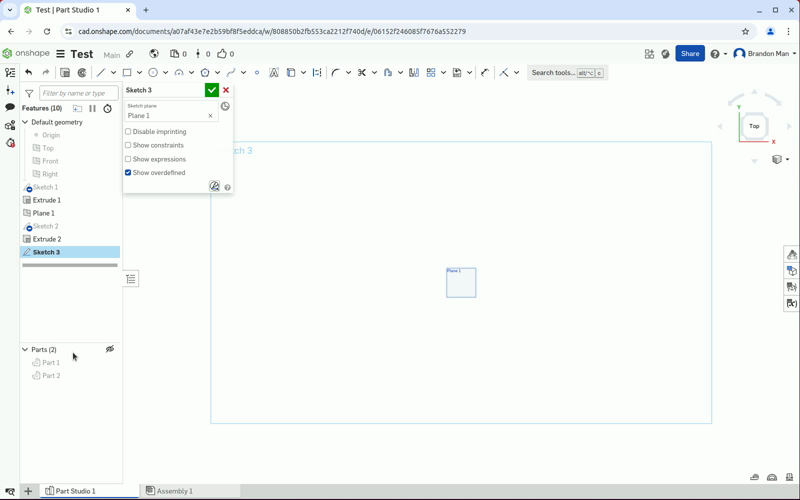
key(c)
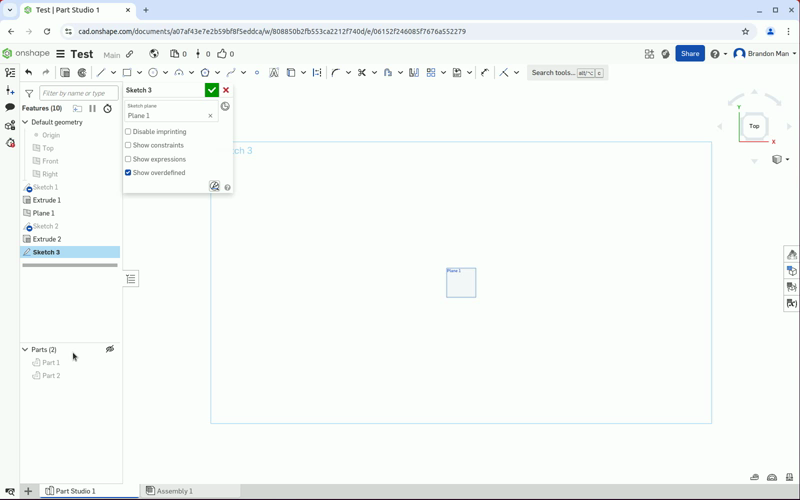
key_down(shift)
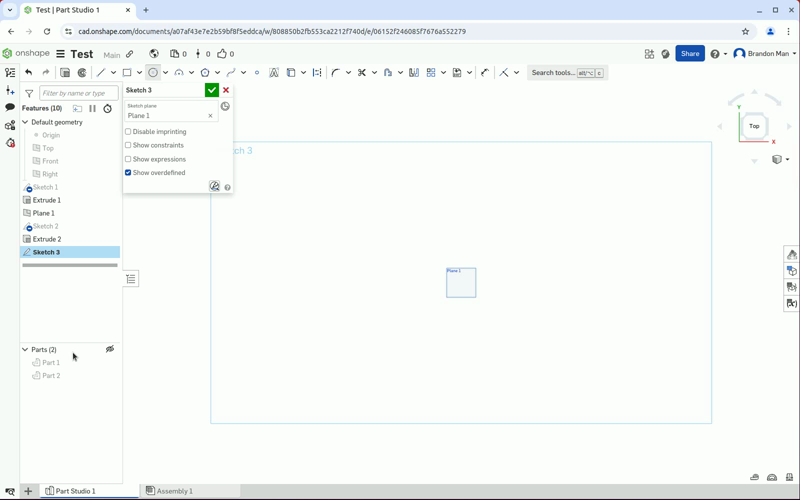
mouse_move(461, 367)
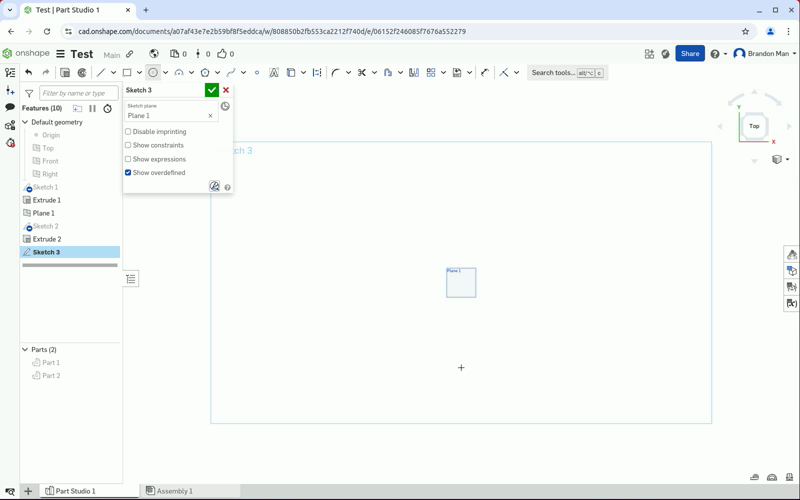
click(461, 367)
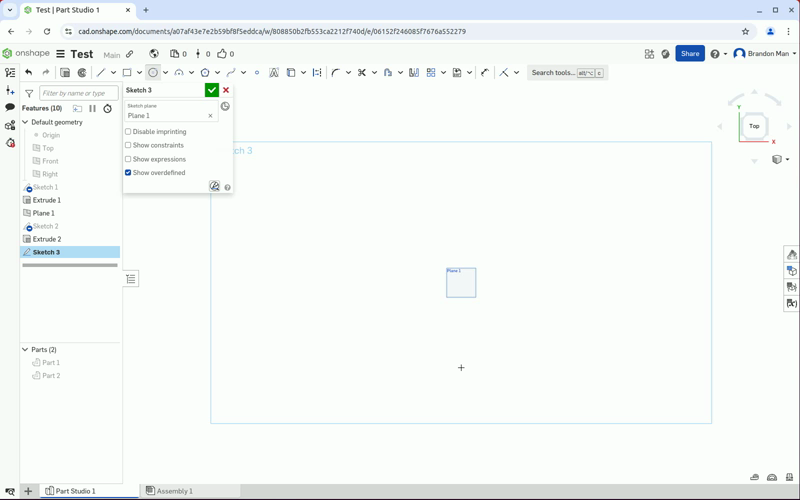
key_up(shift)
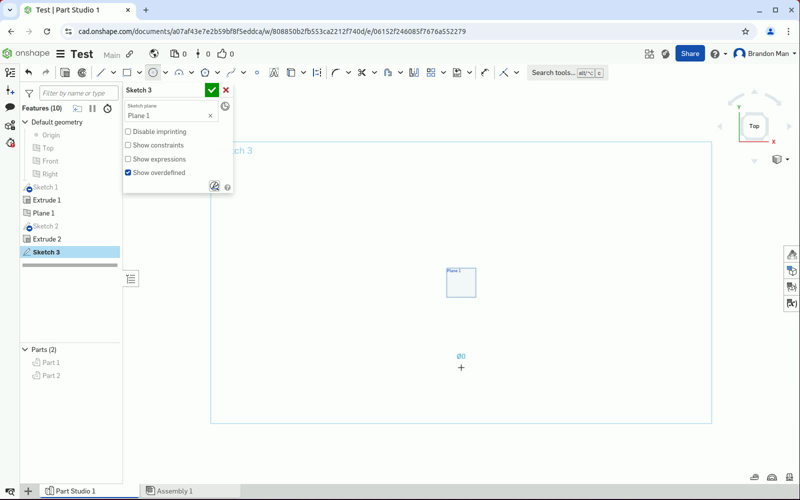
mouse_move(476, 367)
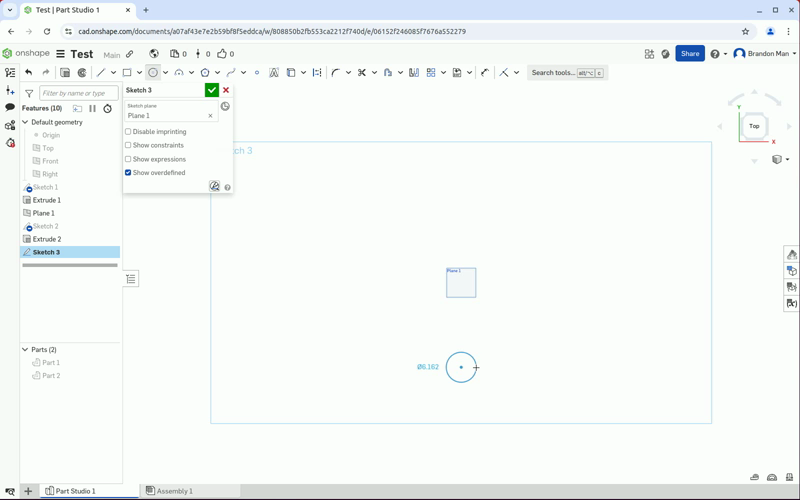
click(476, 367)
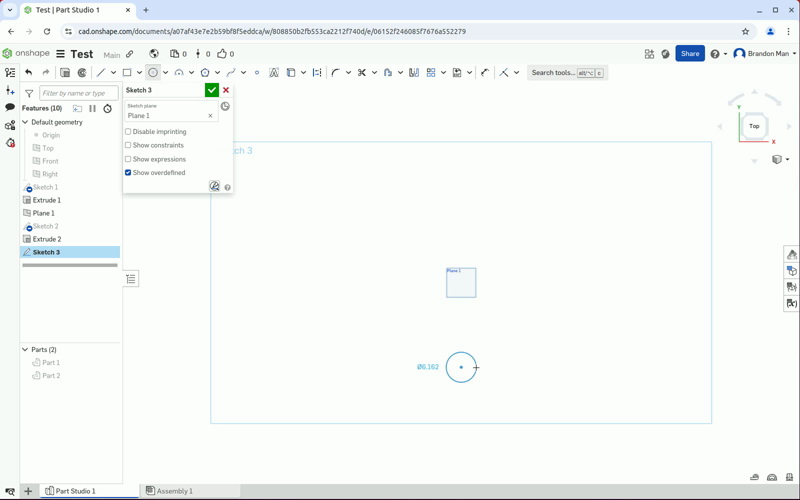
key(esc)
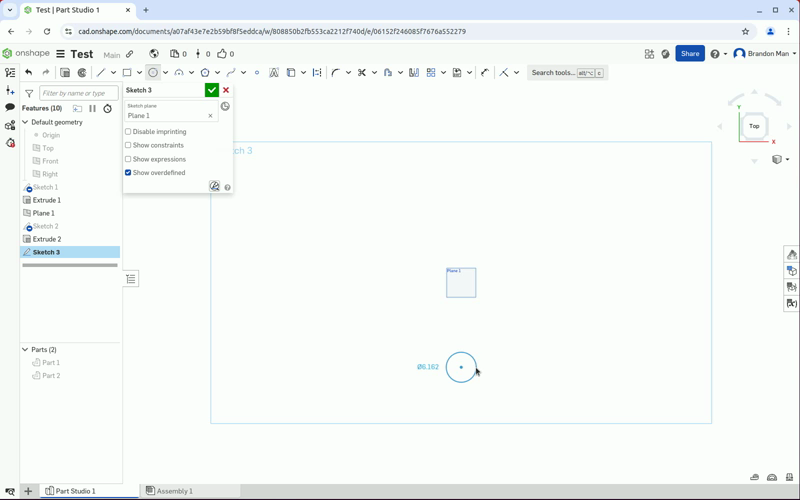
mouse_move(464, 373)
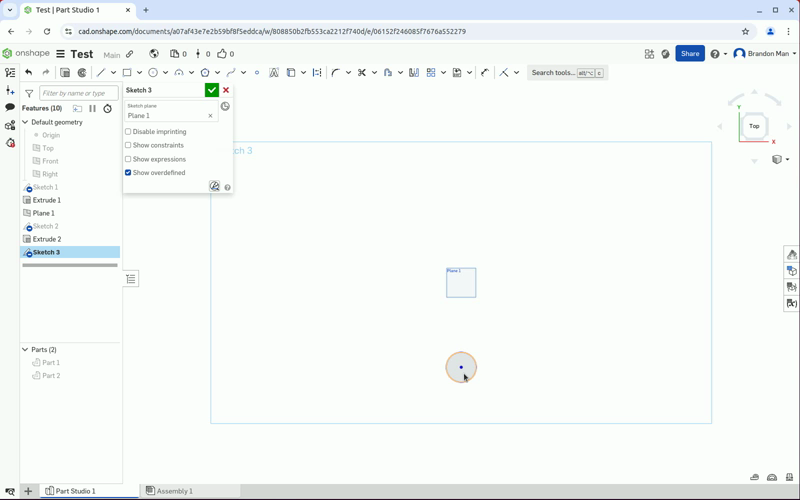
scroll(6)
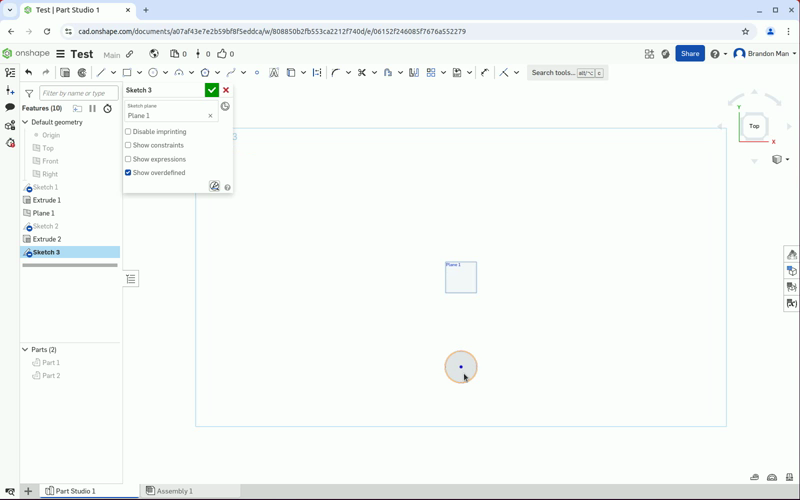
scroll(6)
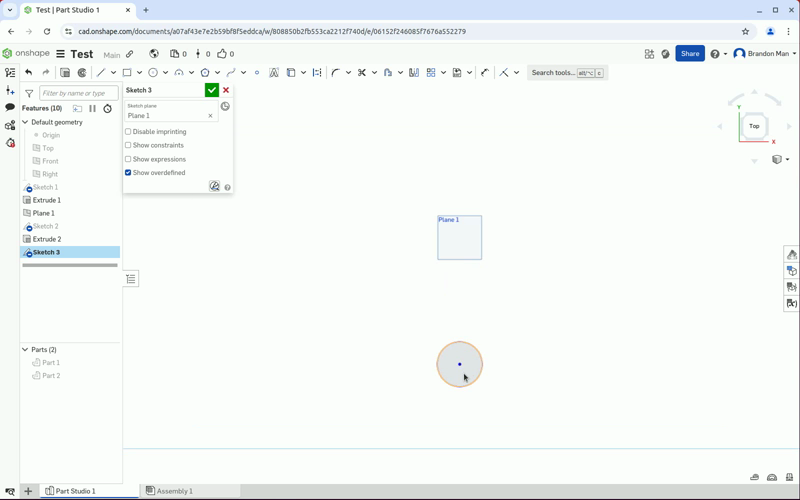
scroll(6)
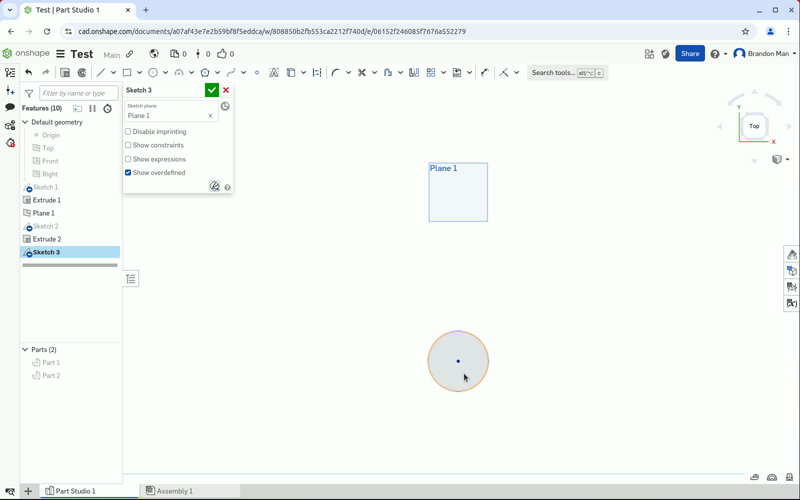
scroll(6)
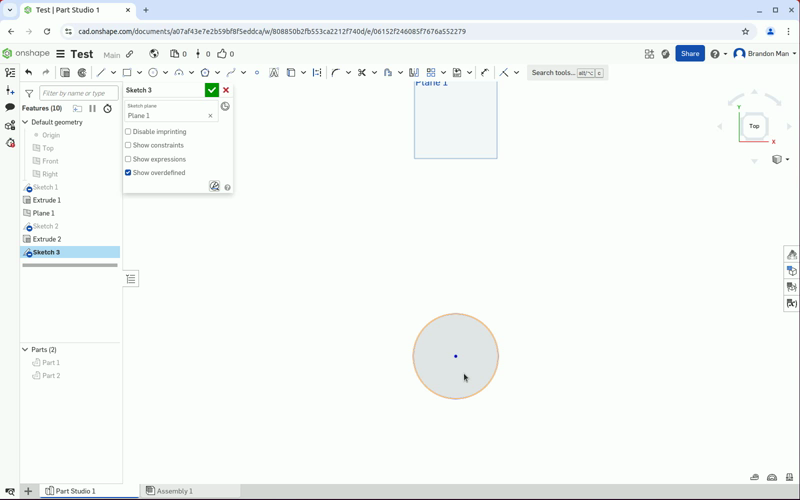
scroll(6)
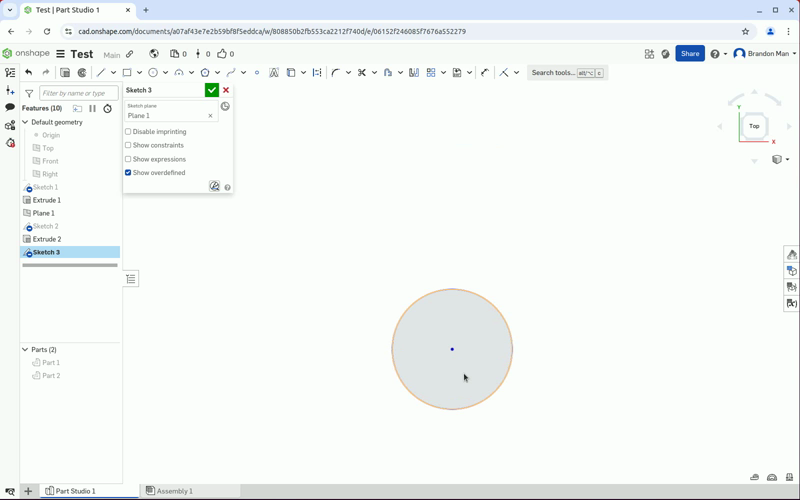
scroll(6)
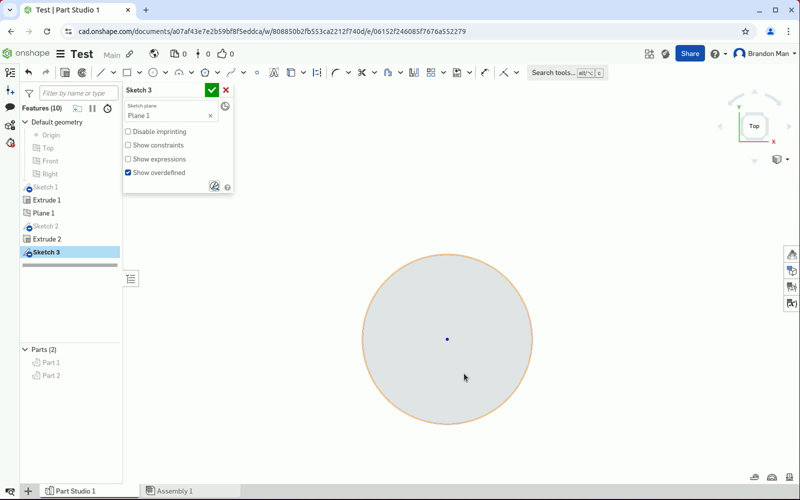
scroll(6)
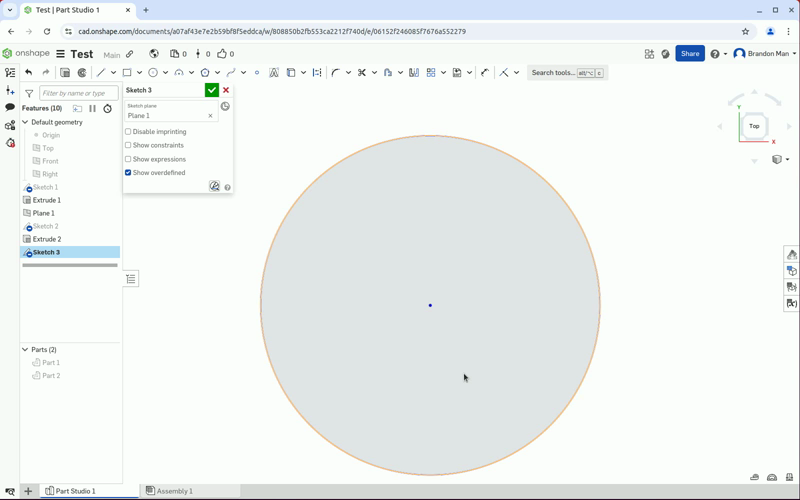
click(464, 373)
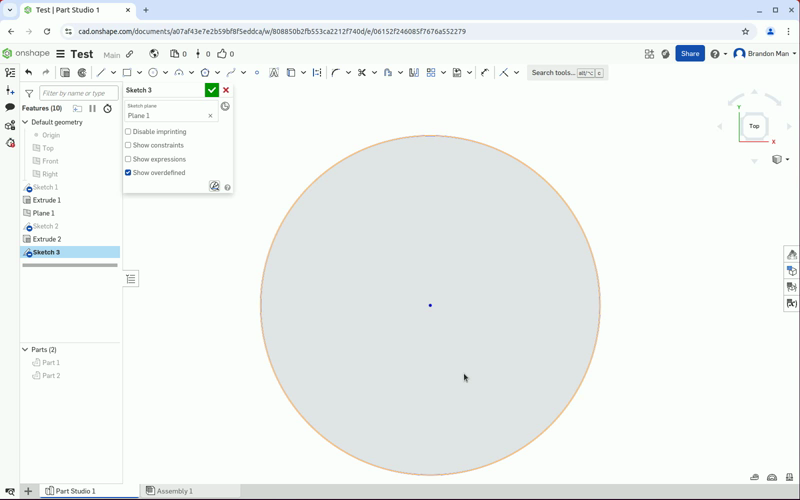
scroll(-6)
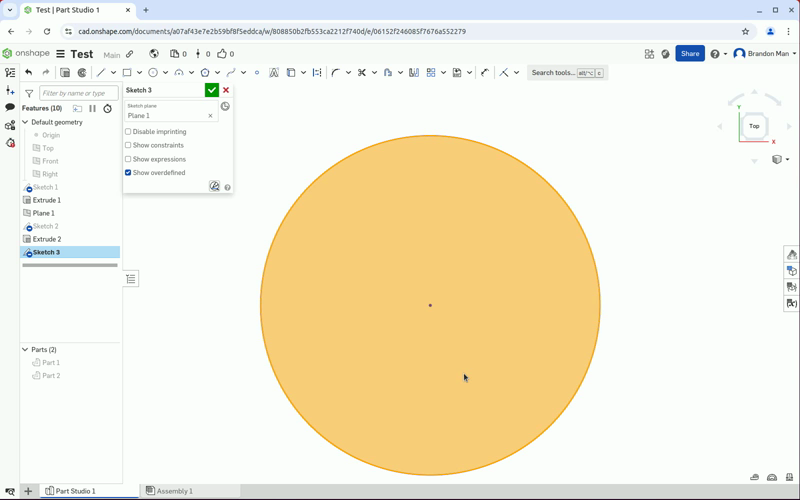
scroll(-6)
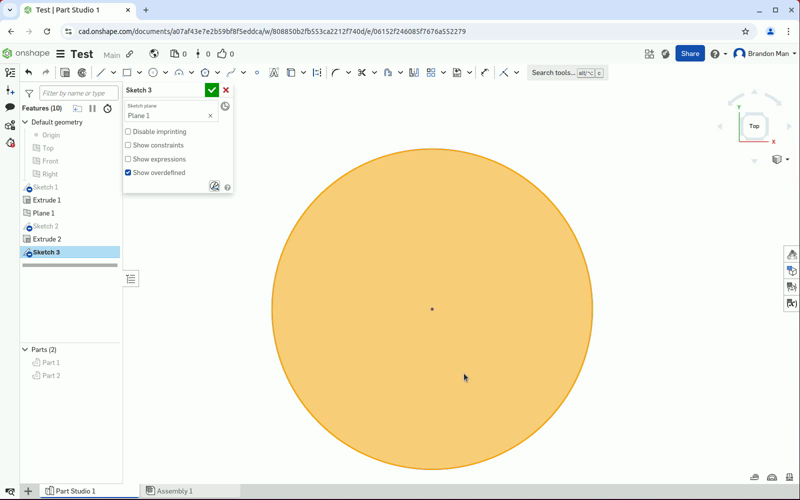
scroll(-6)
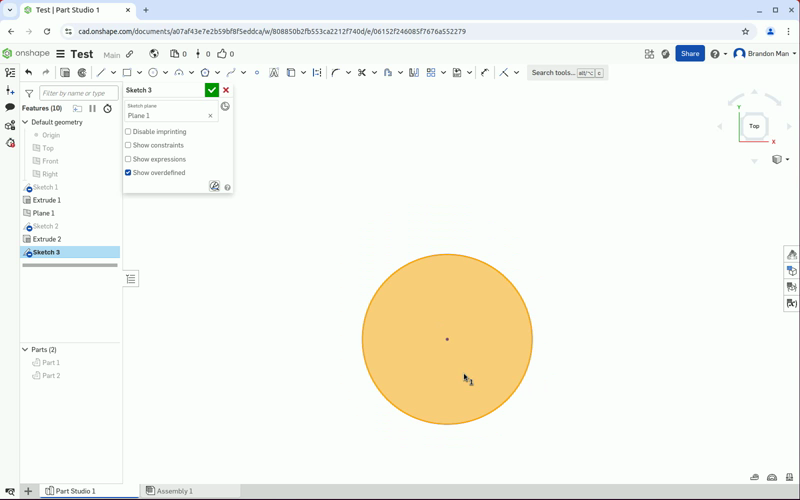
scroll(-6)
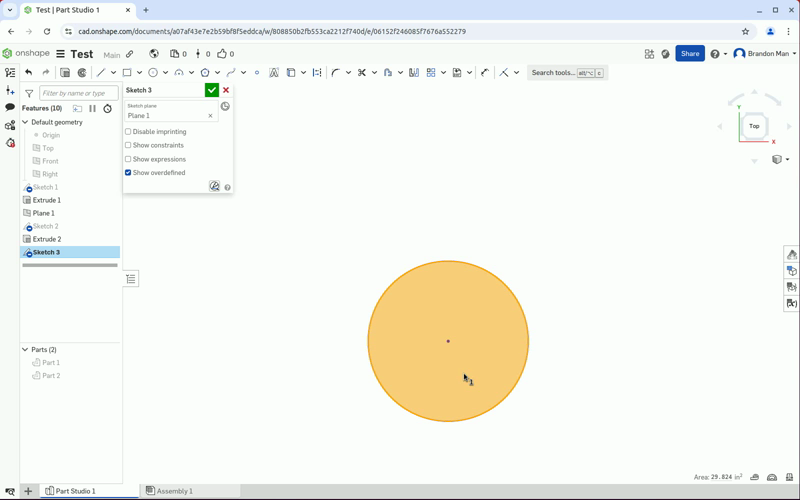
scroll(-6)
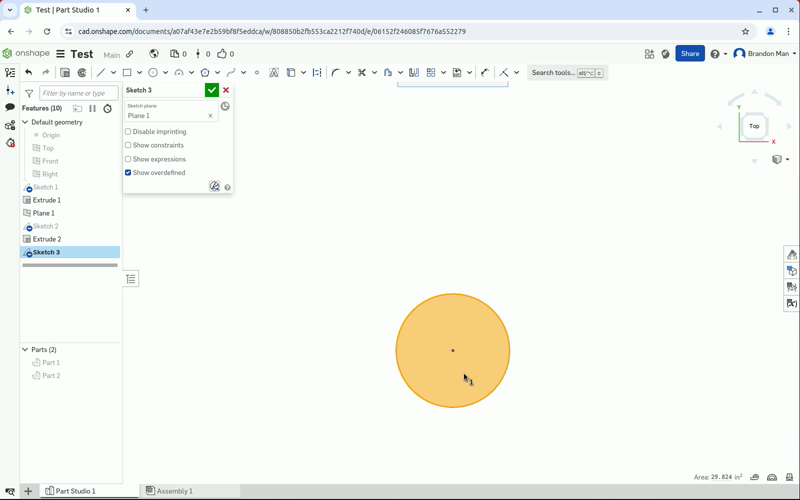
scroll(-6)
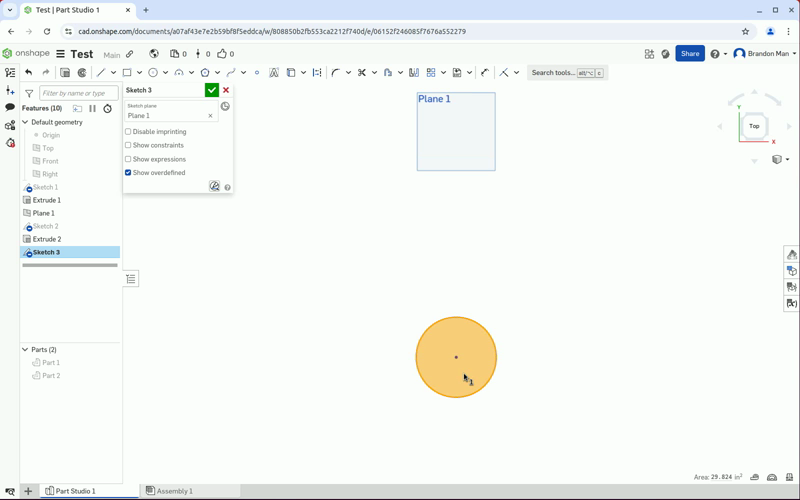
scroll(-6)
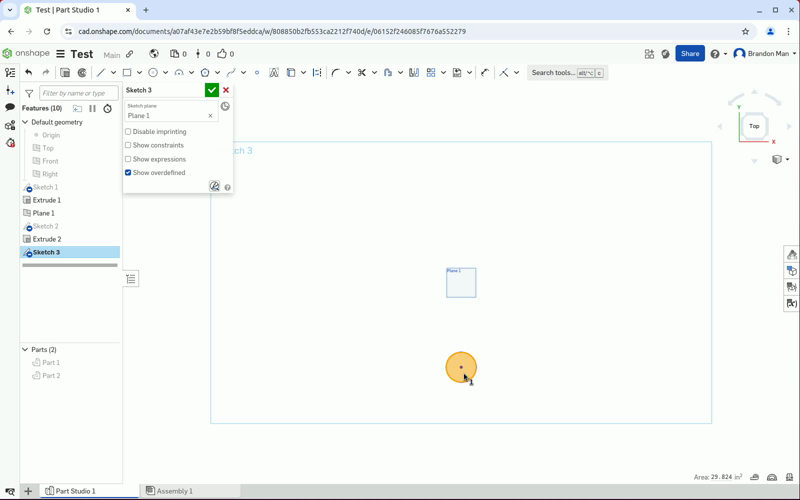
mouse_move(73, 352)
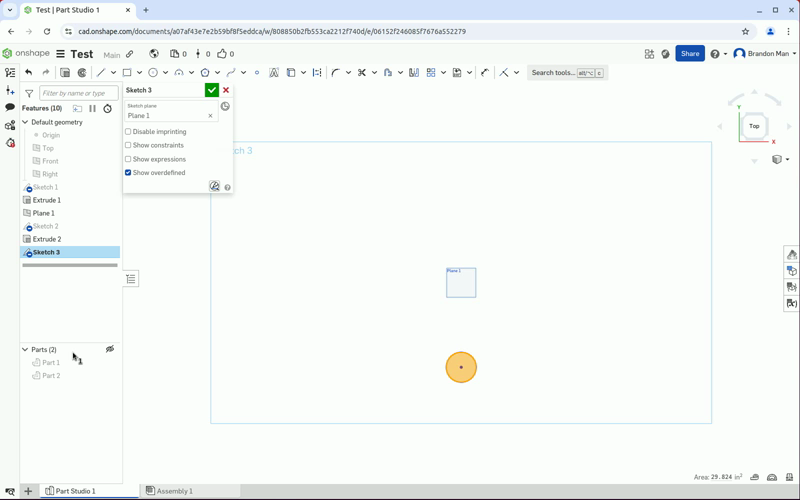
key(shift+y)
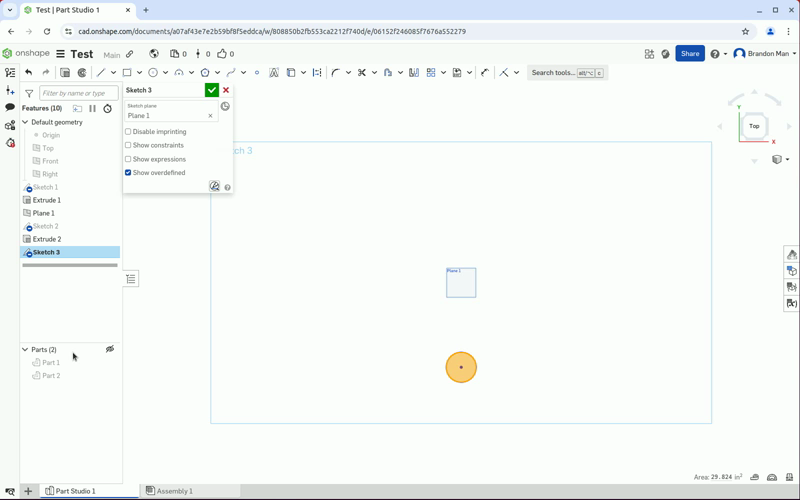
key(shift+e)
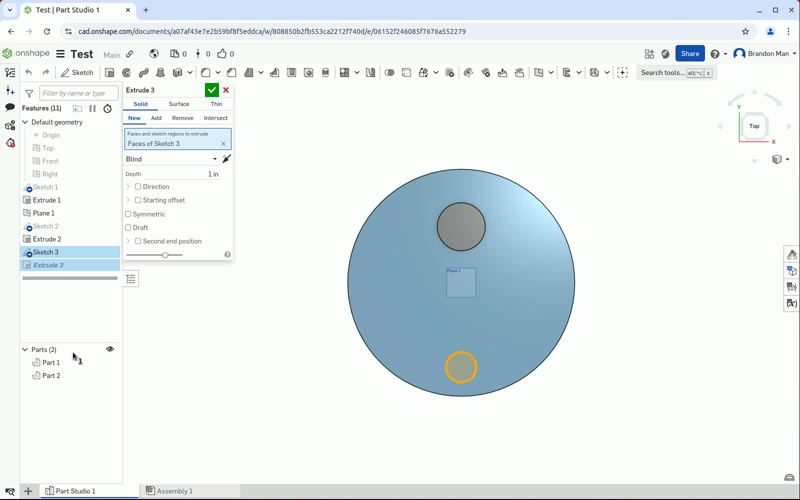
mouse_move(143, 106)
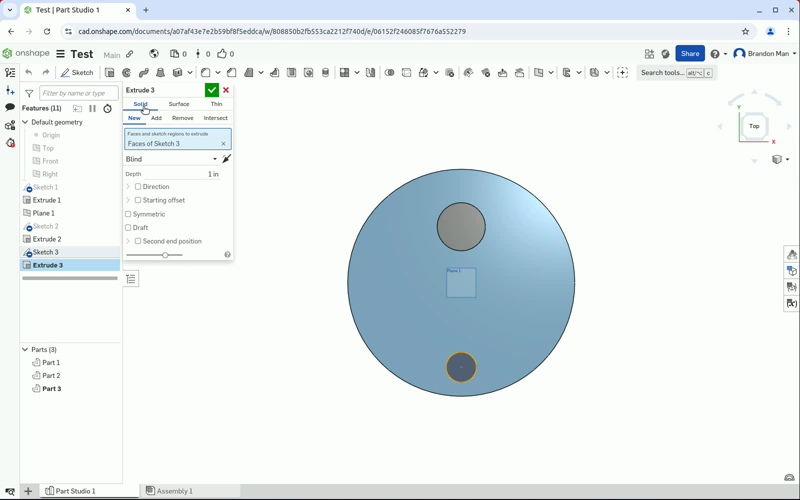
click(143, 106)
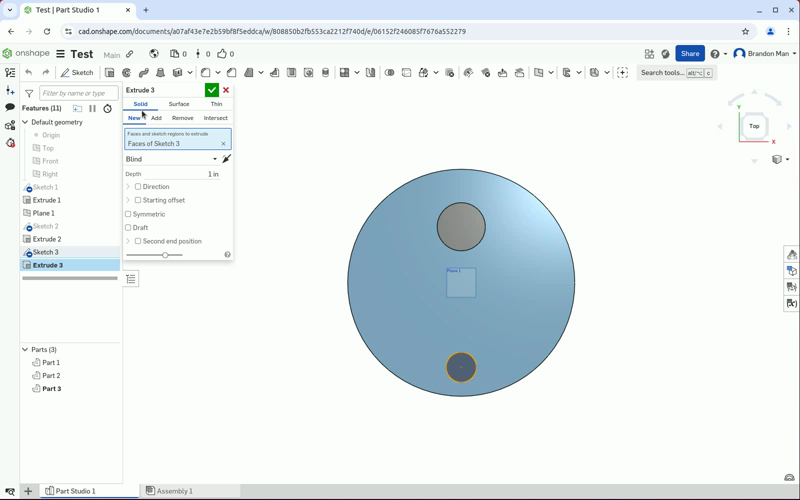
mouse_move(137, 120)
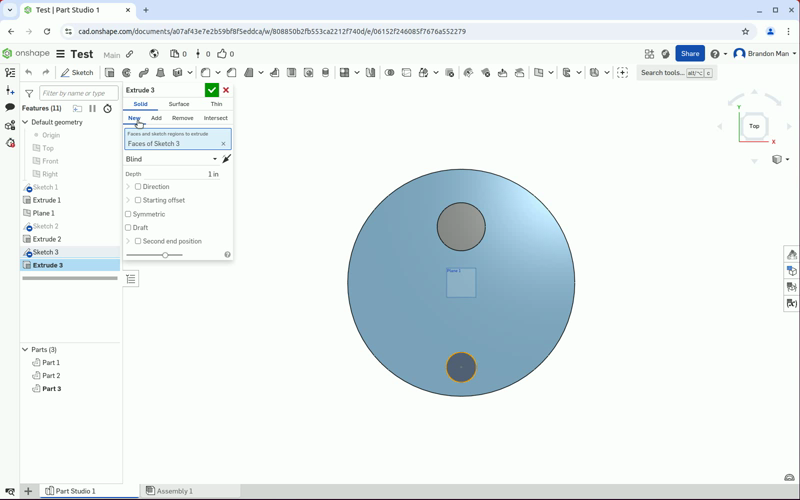
click(137, 120)
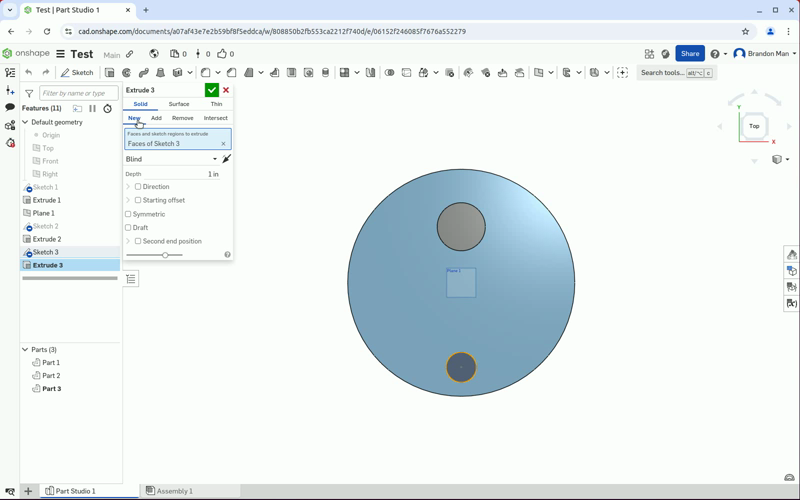
key(tab, 4)
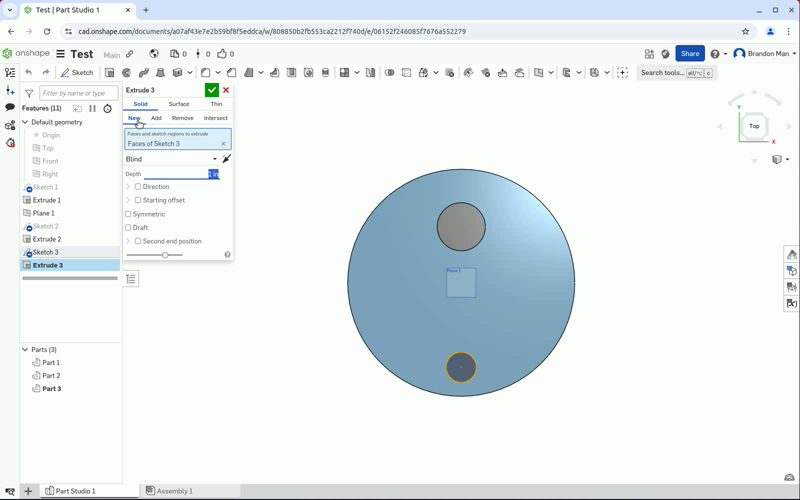
text(0.241)
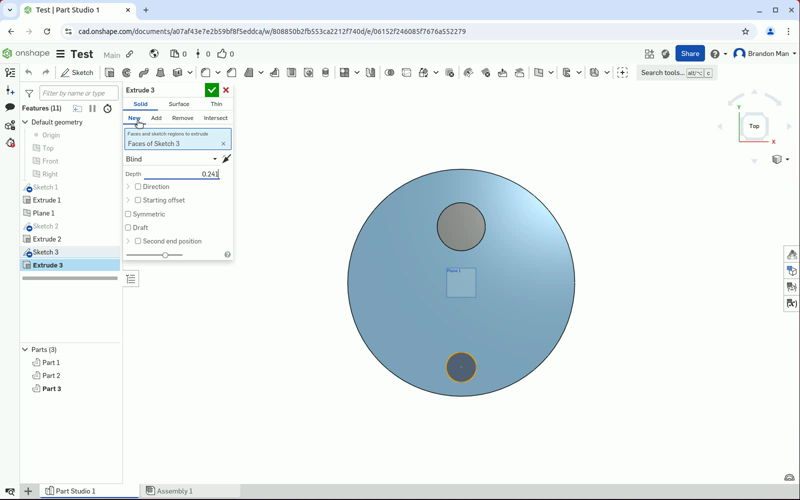
key(enter)
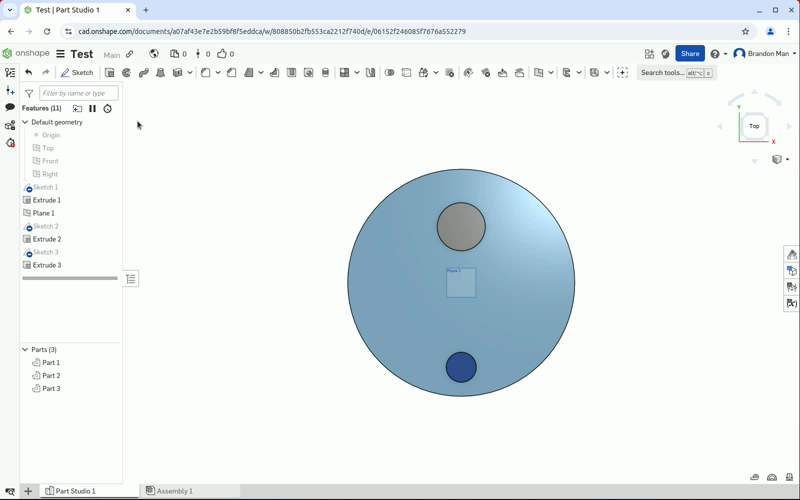
key(shift+h)
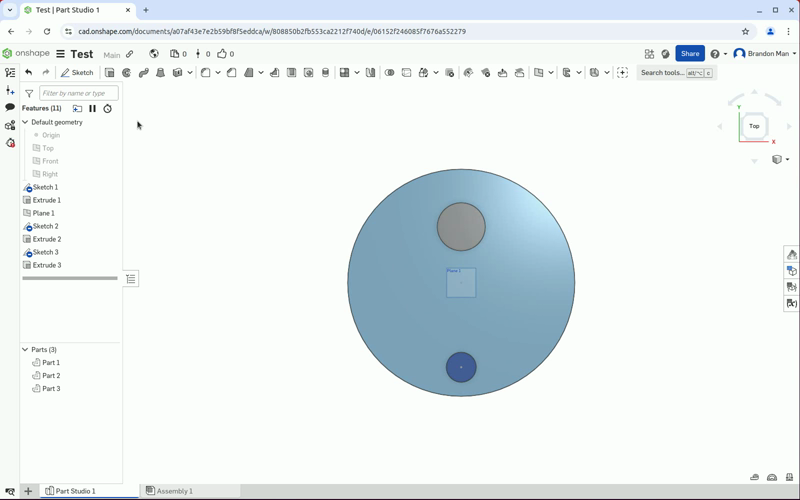
key(shift+h)
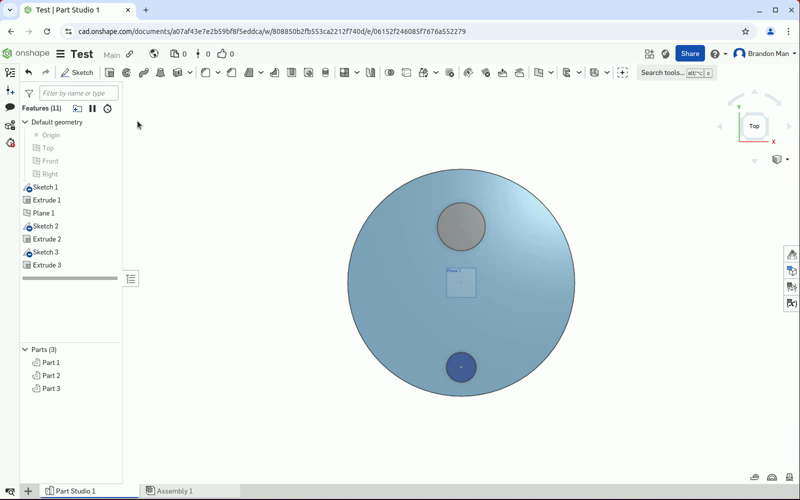
key(shift+7)
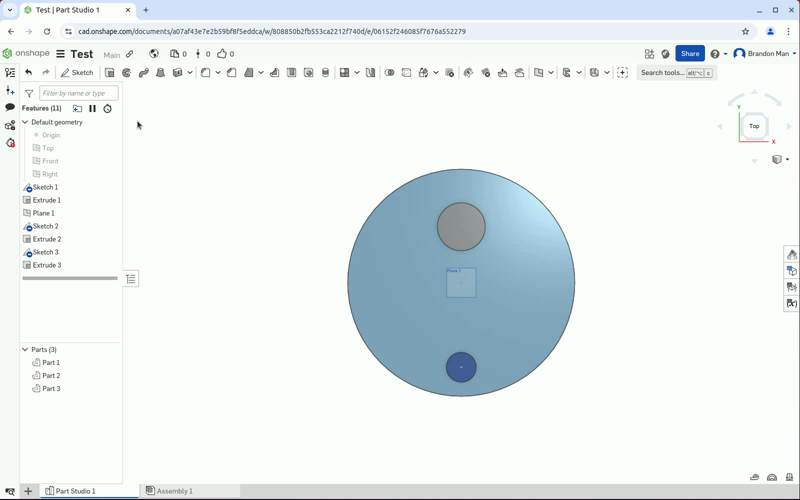
key(up, 3)
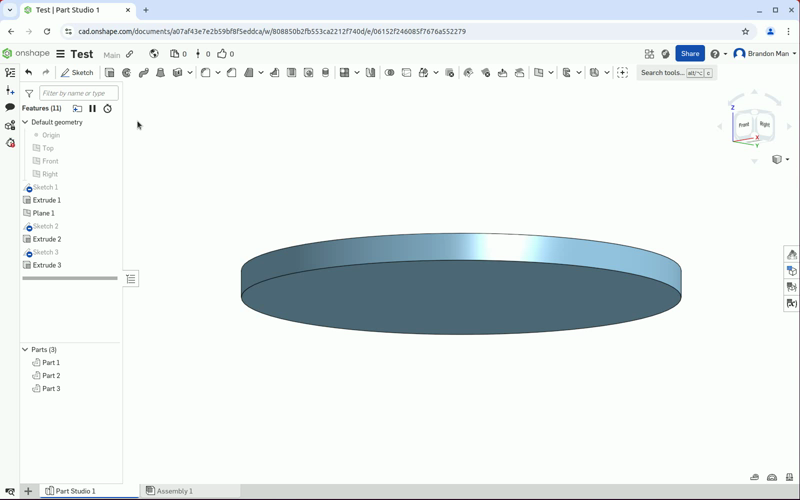
key(left, 3)
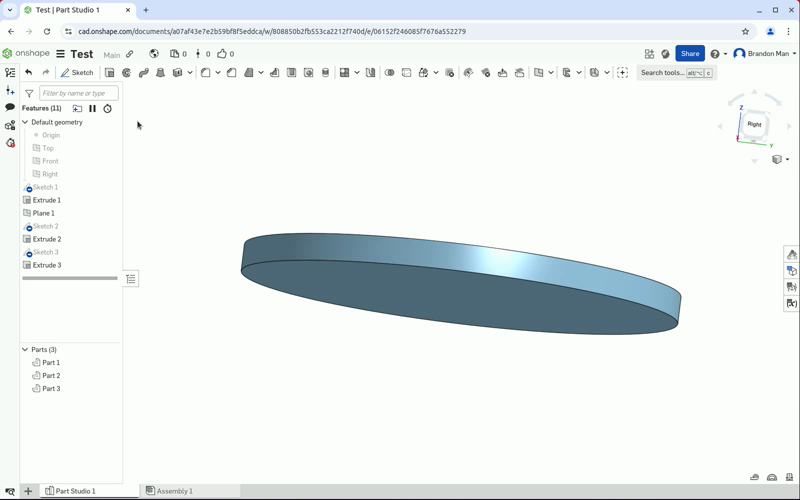
key(right, 3)
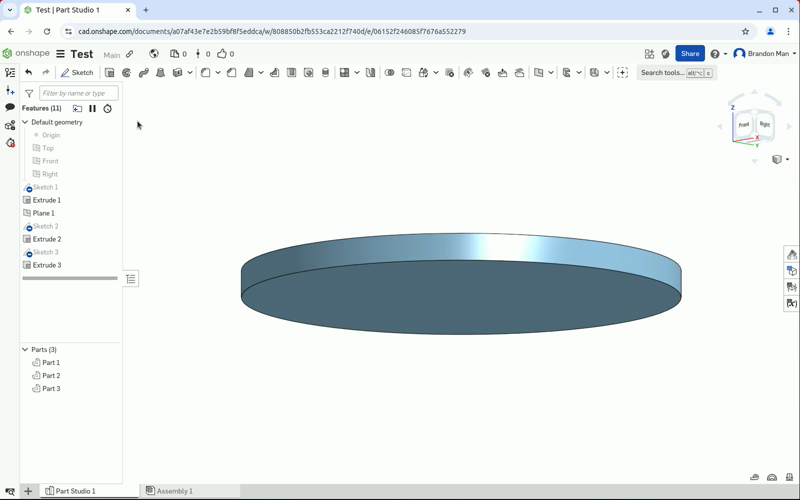
key(down, 3)
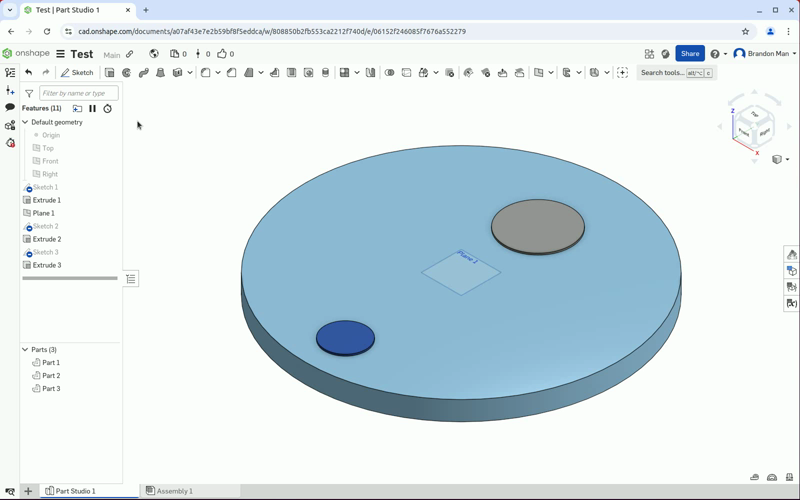
mouse_move(73, 189)
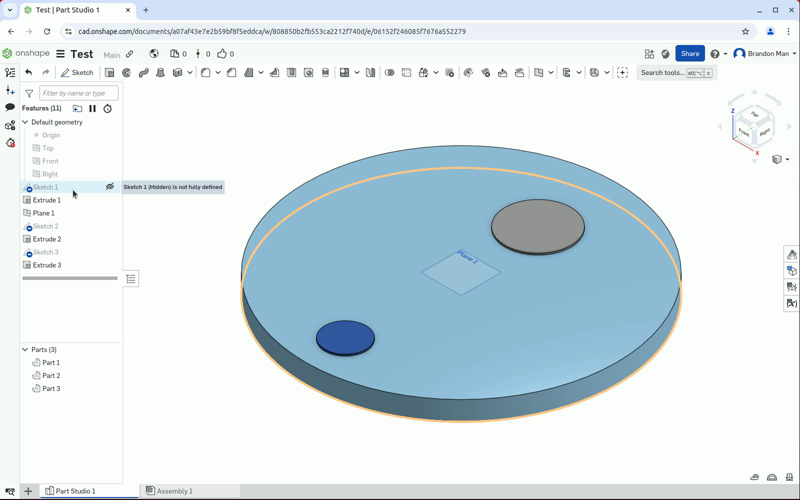
click(73, 189)